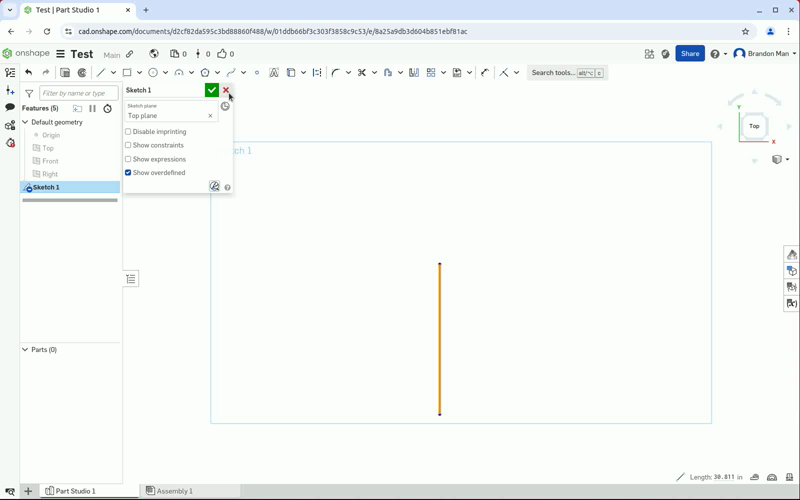
key(shift+h)
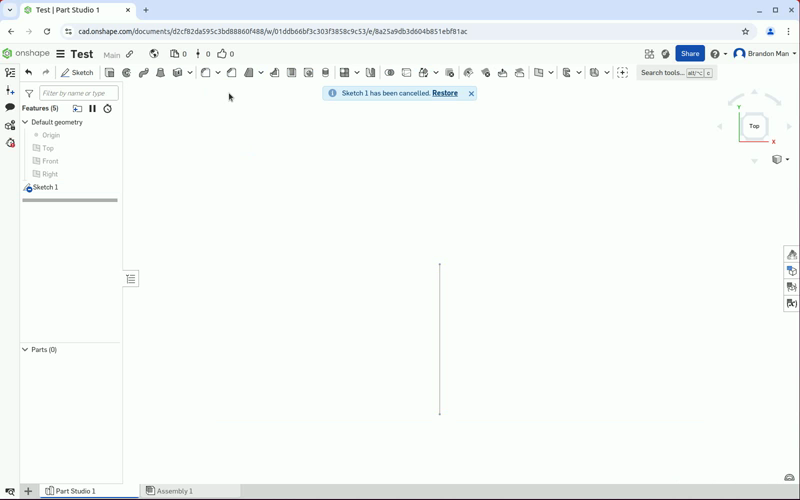
key(shift+s)
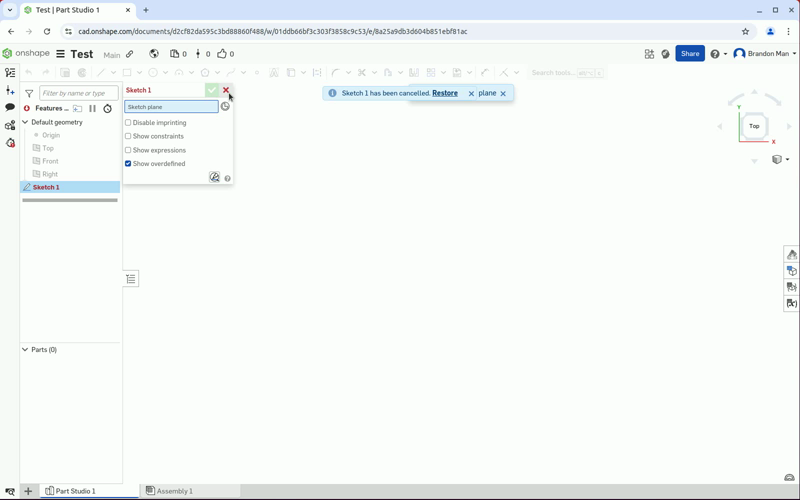
mouse_move(73, 150)
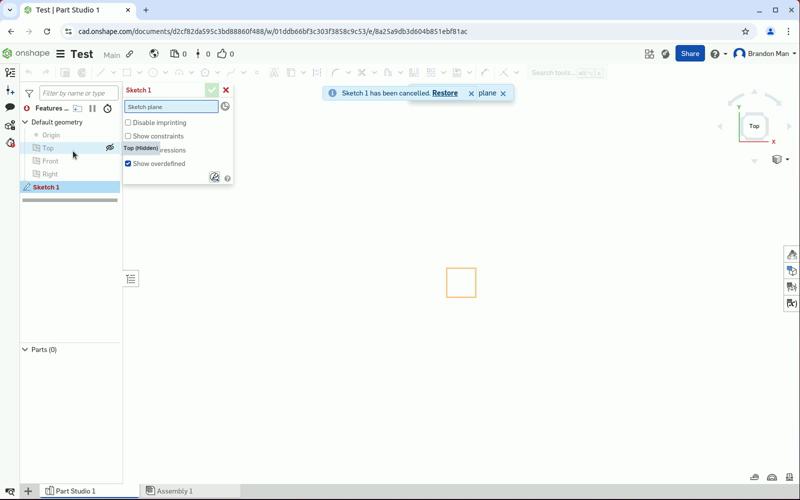
click(73, 150)
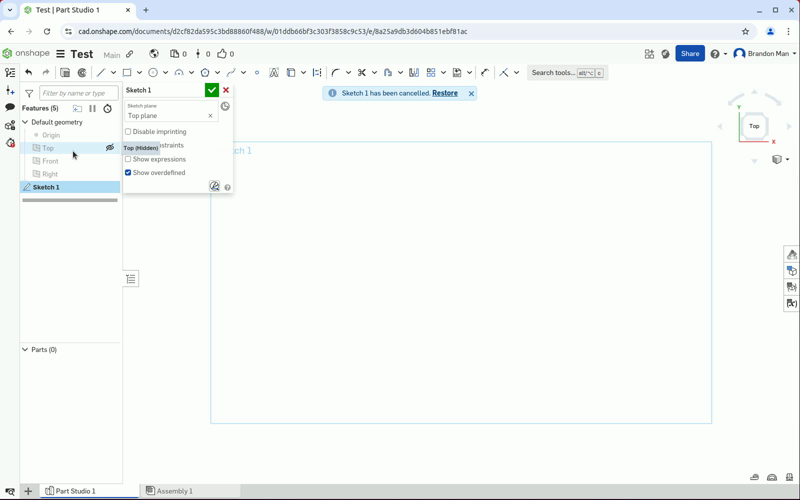
mouse_move(73, 352)
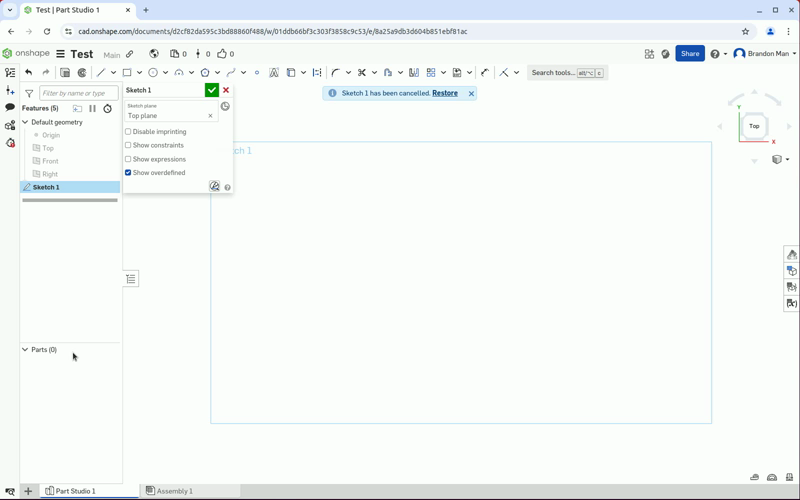
key(y)
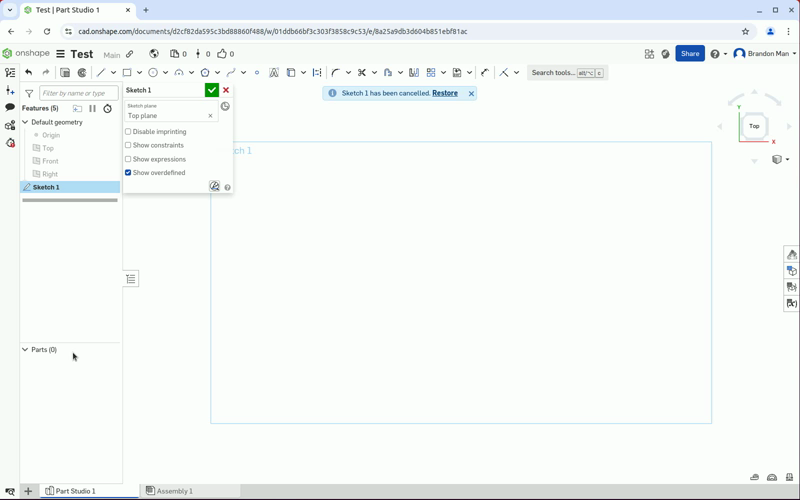
key(l)
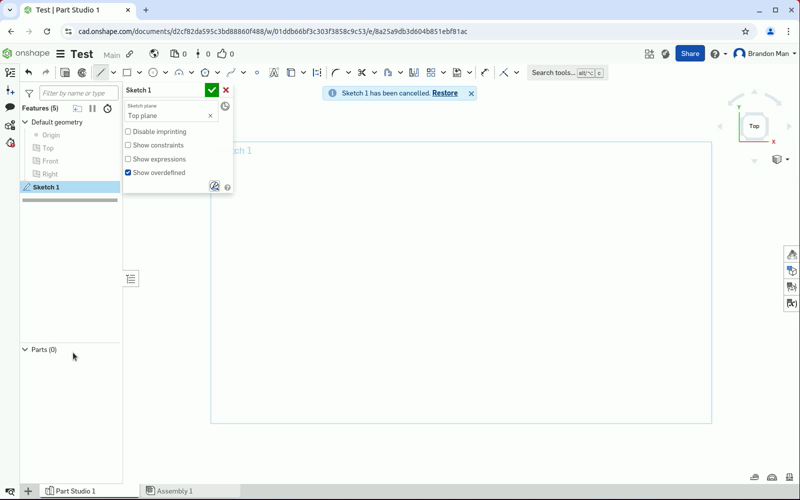
key_down(shift)
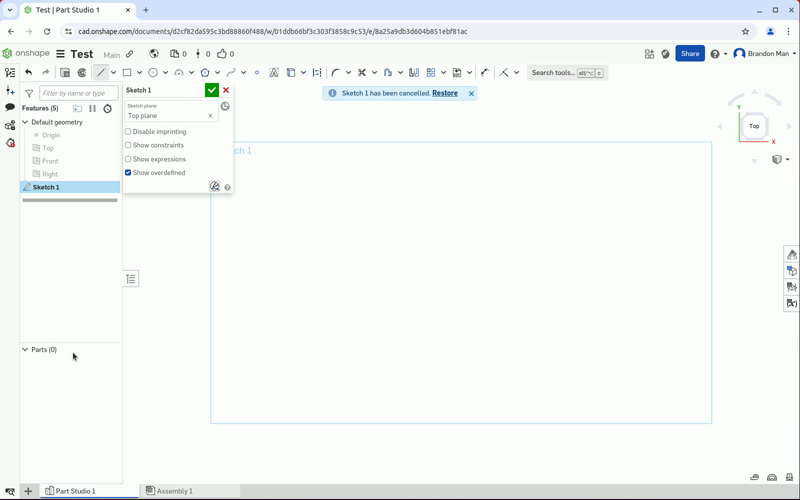
mouse_move(460, 395)
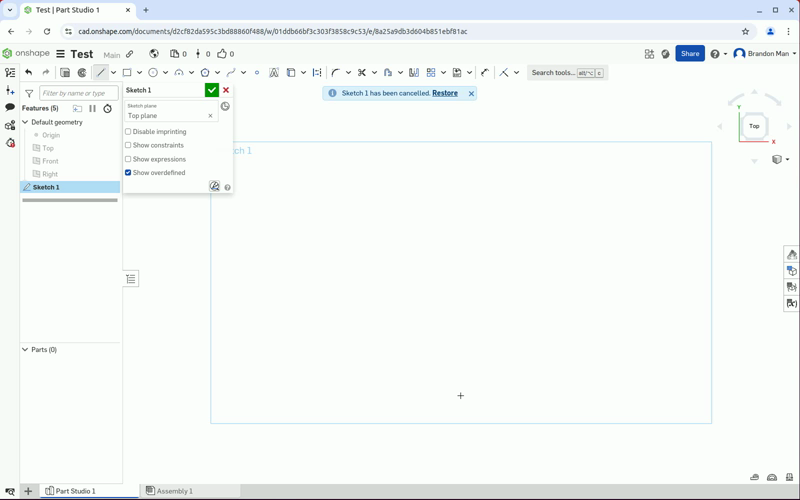
click(460, 395)
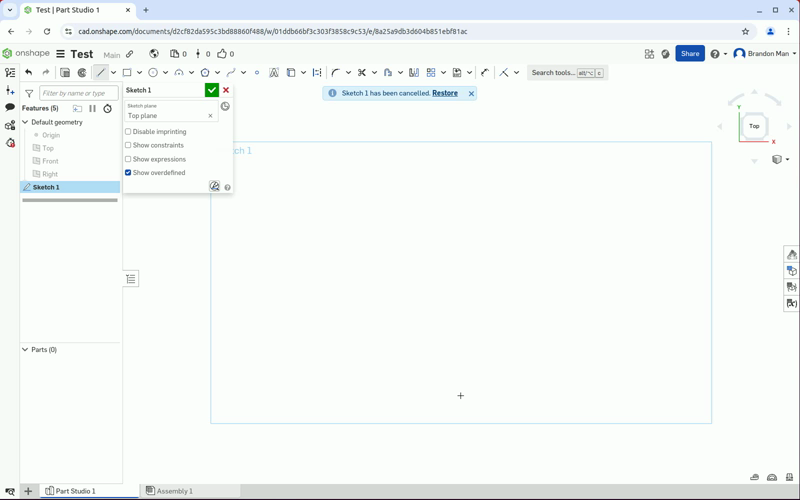
key_up(shift)
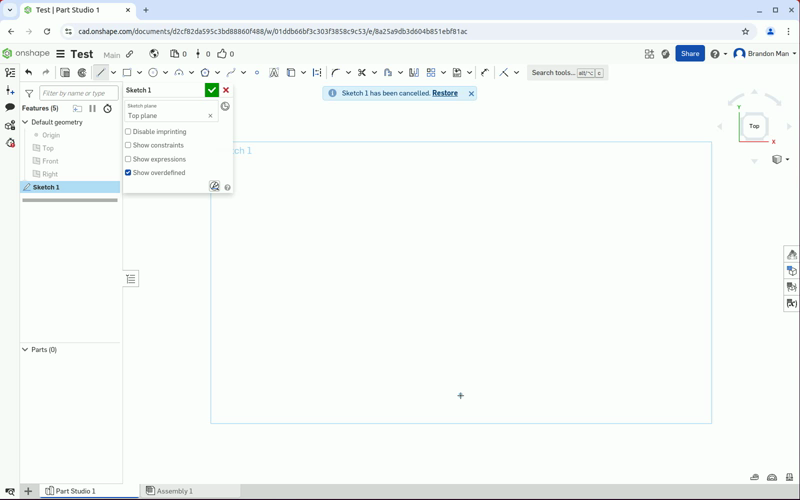
key_down(shift)
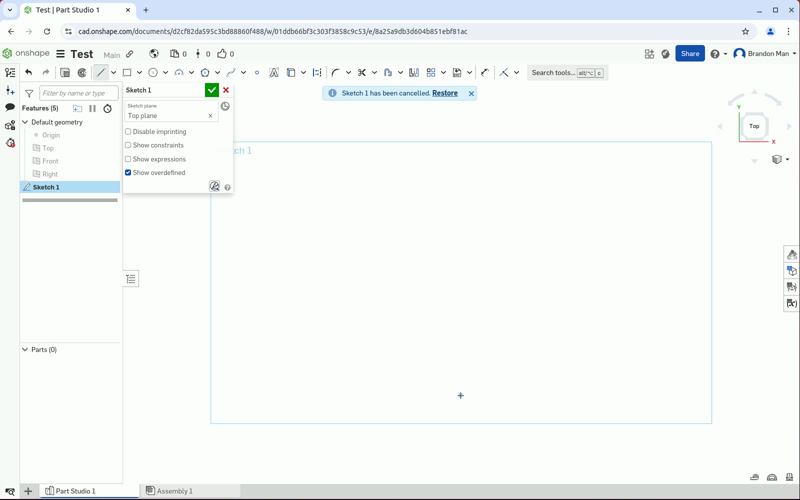
mouse_move(573, 395)
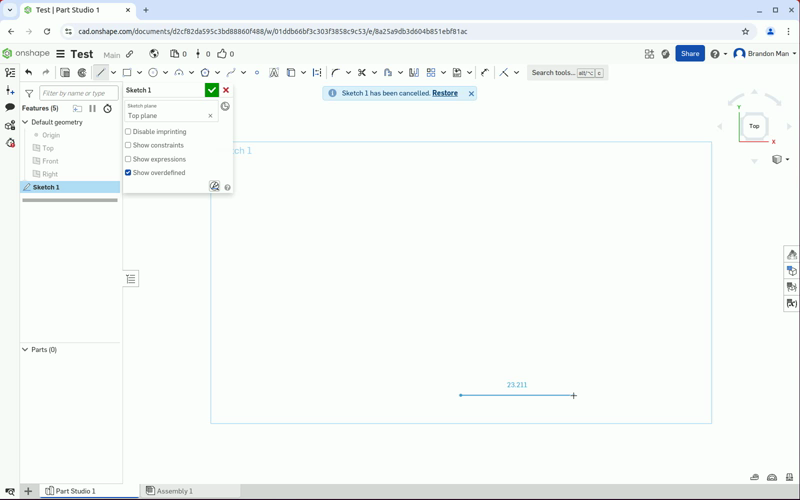
click(573, 395)
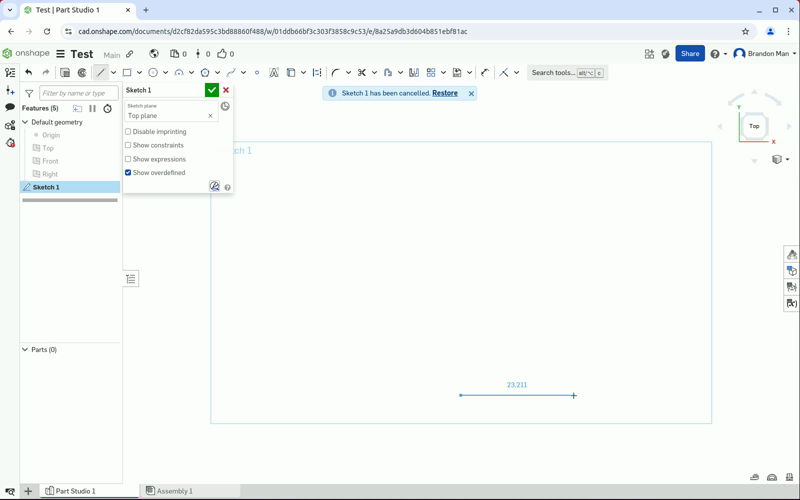
key_up(shift)
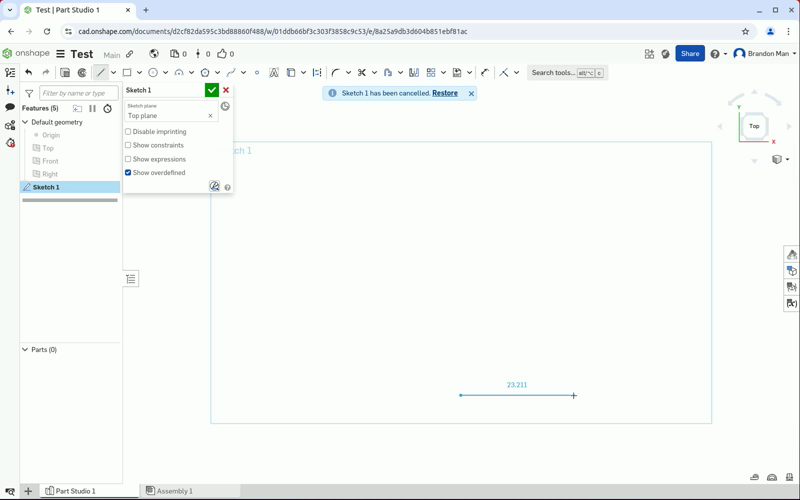
key_down(shift)
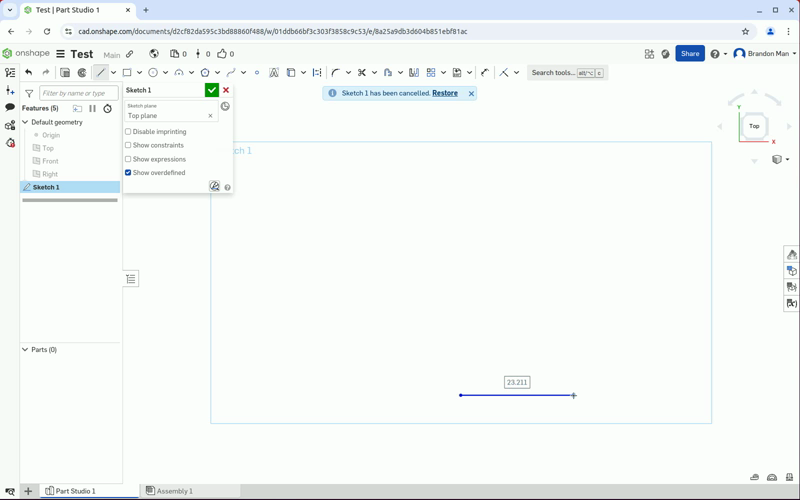
mouse_move(573, 282)
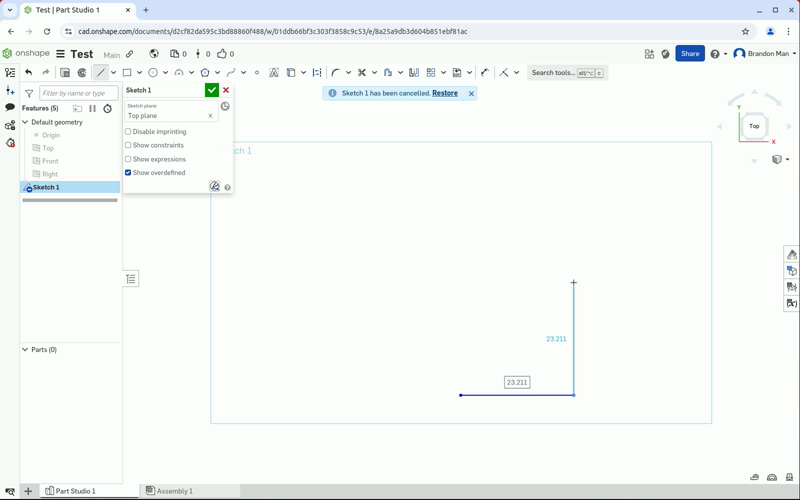
click(573, 282)
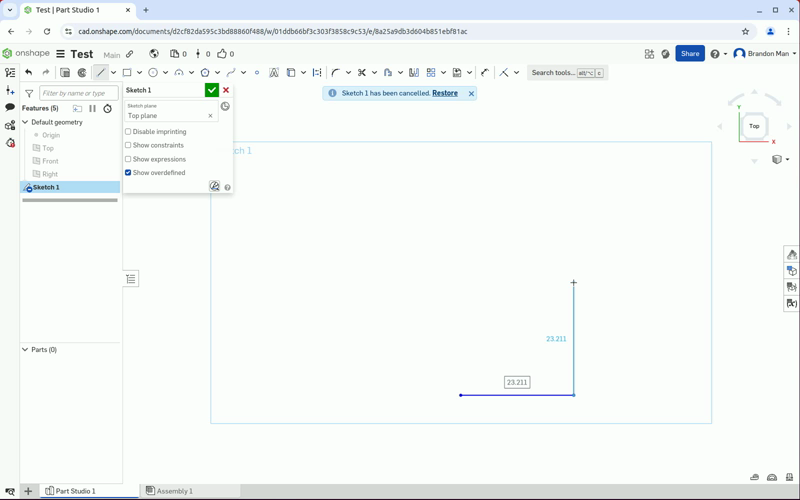
key_up(shift)
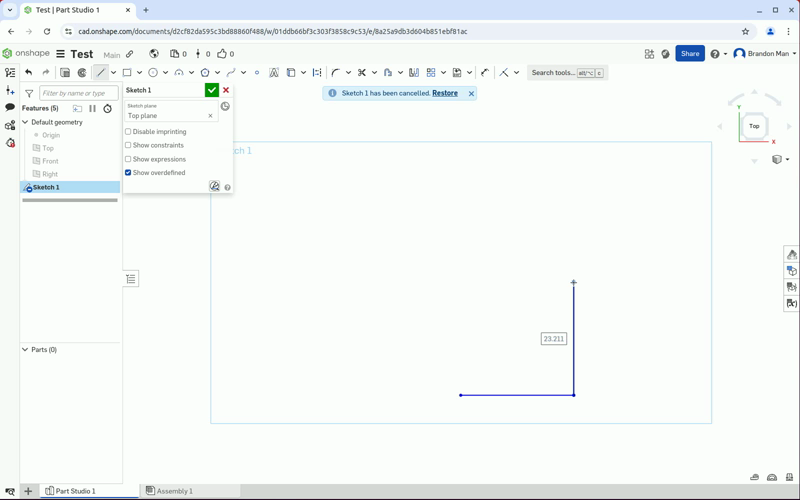
key_down(shift)
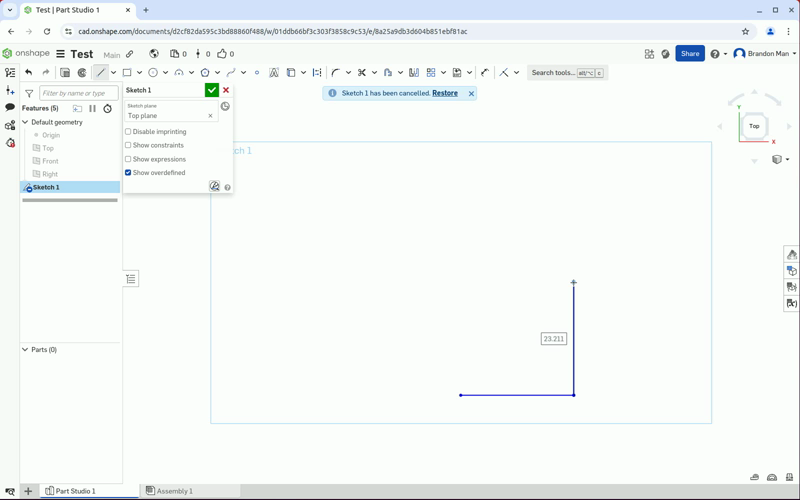
mouse_move(573, 171)
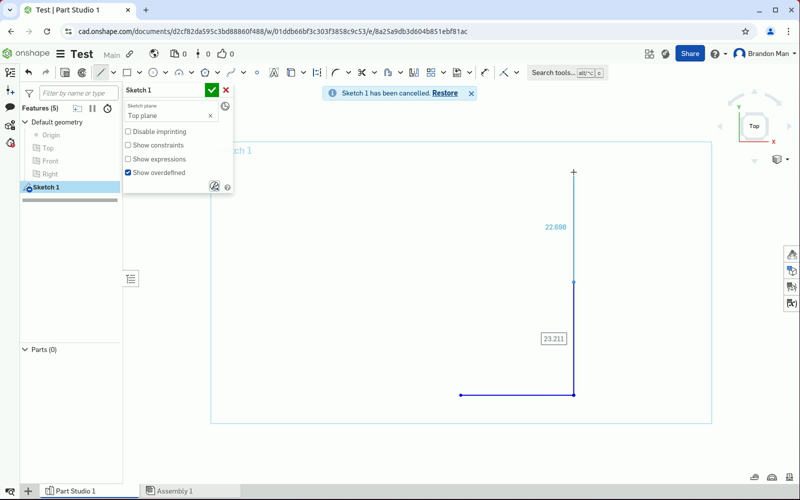
click(573, 171)
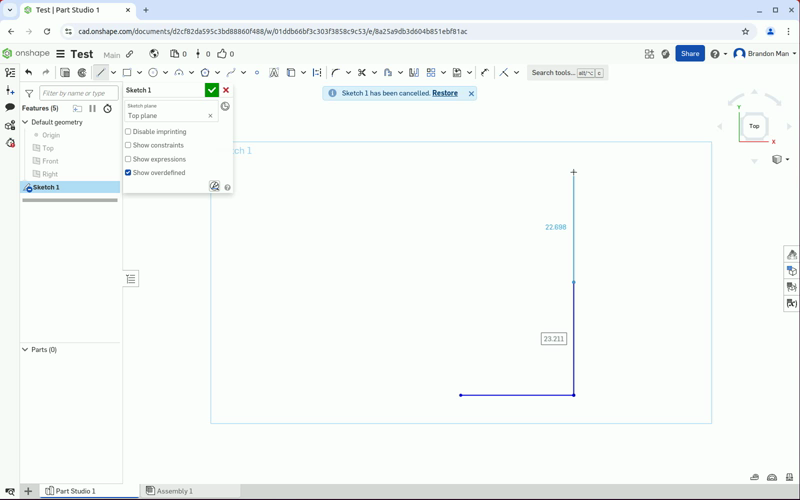
key_up(shift)
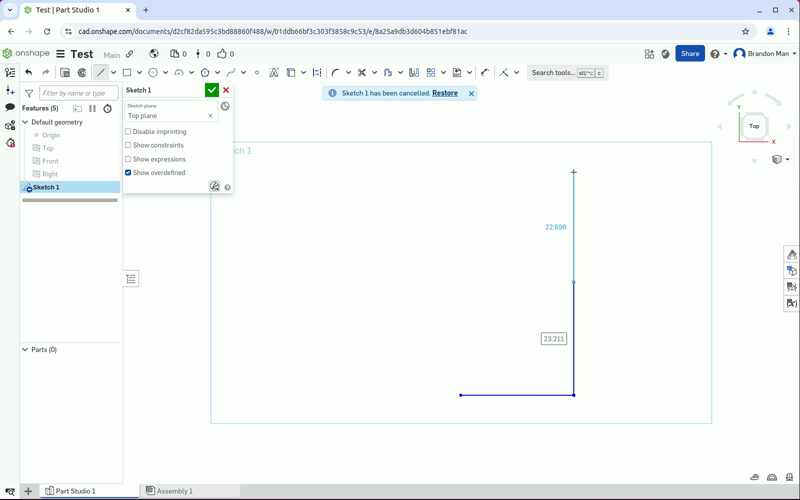
key_down(shift)
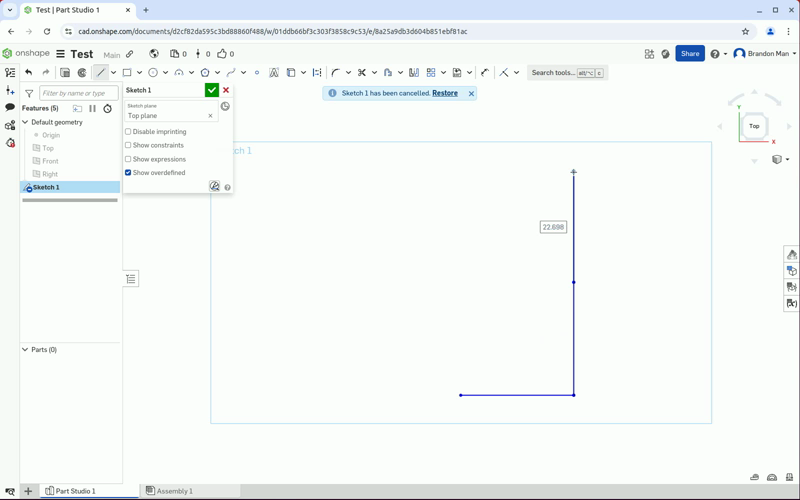
mouse_move(460, 171)
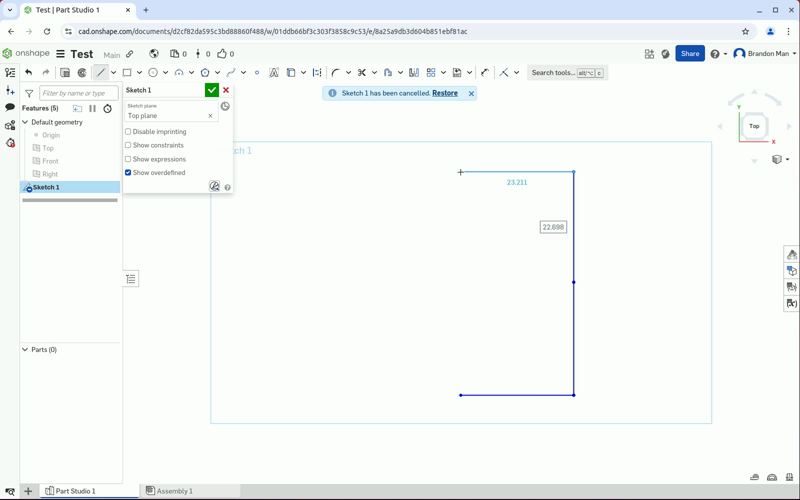
click(460, 171)
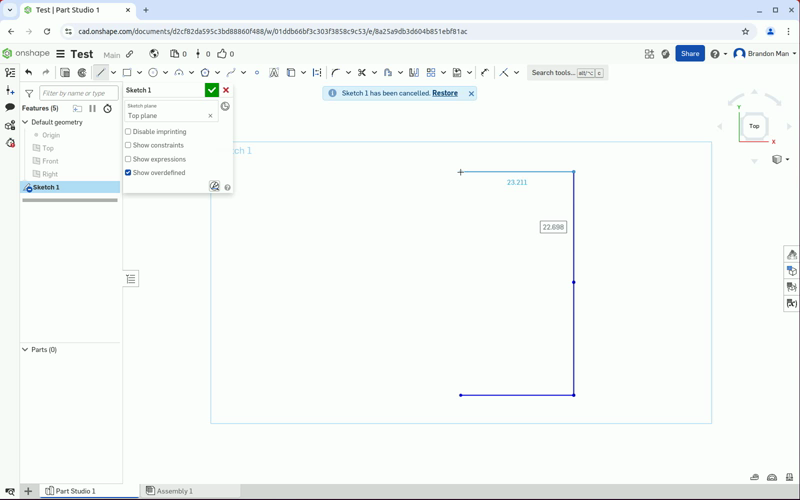
key_up(shift)
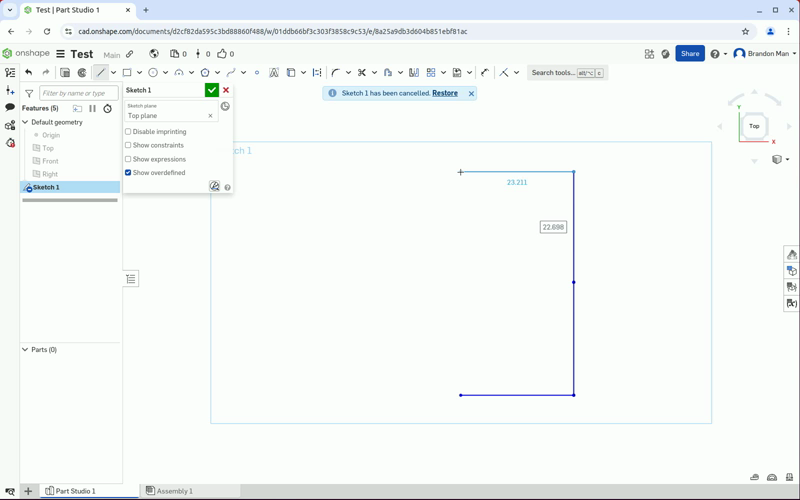
key_down(shift)
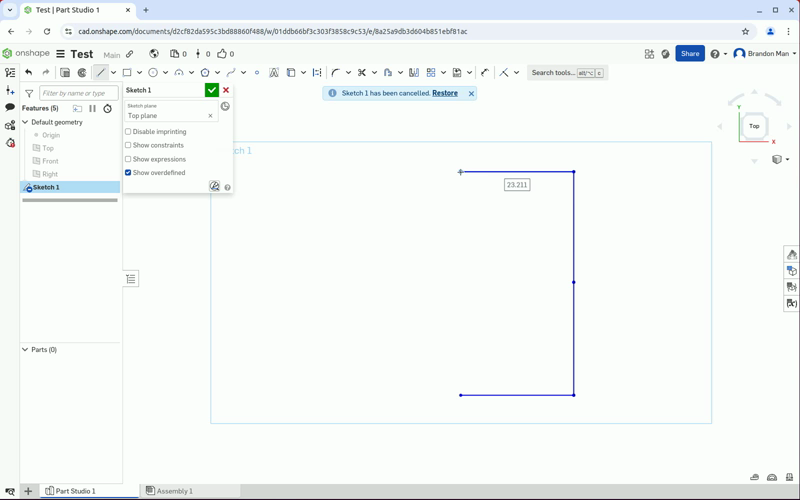
mouse_move(460, 282)
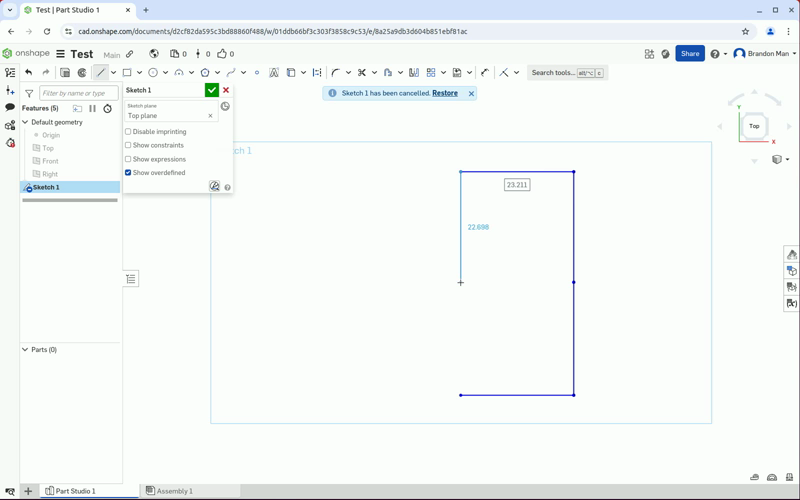
click(460, 282)
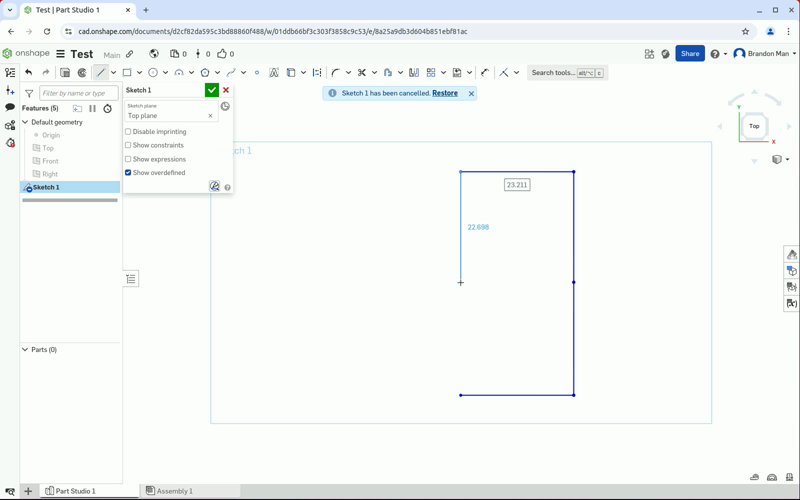
key_up(shift)
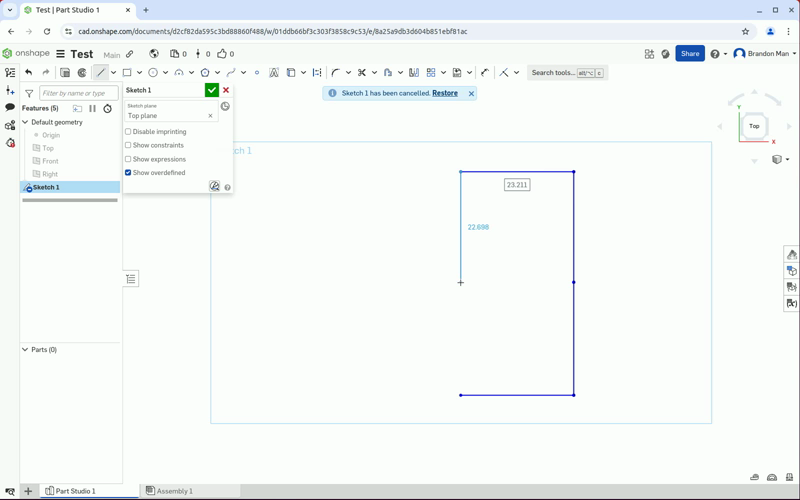
key_down(shift)
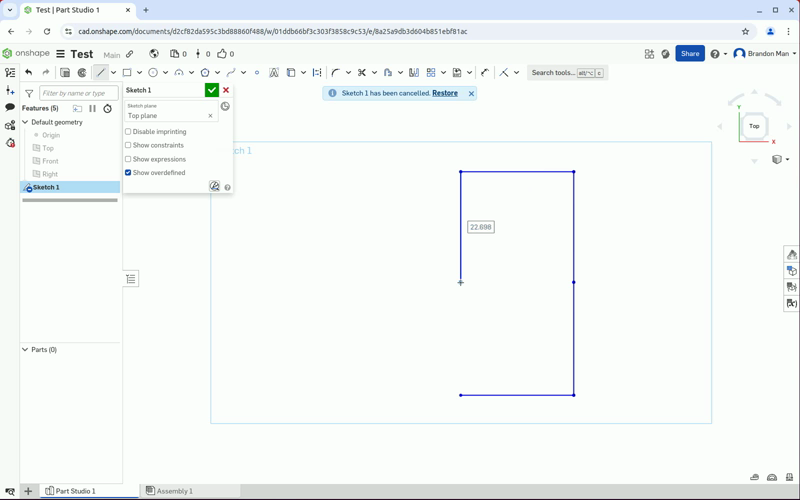
mouse_move(460, 395)
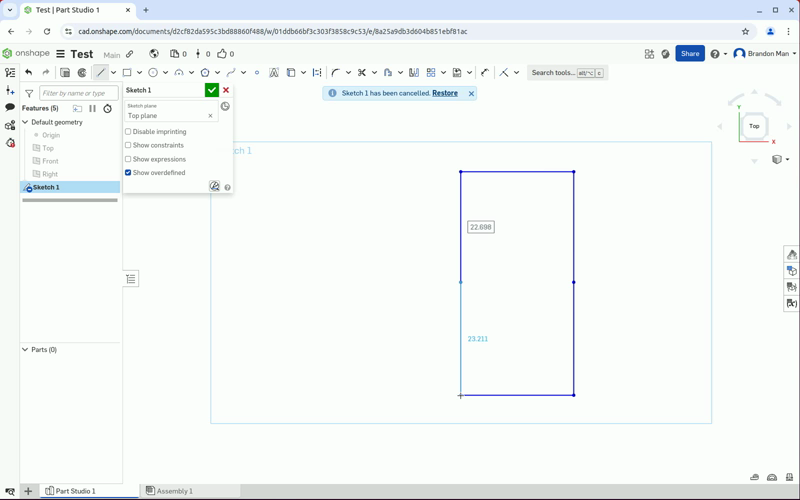
key_up(shift)
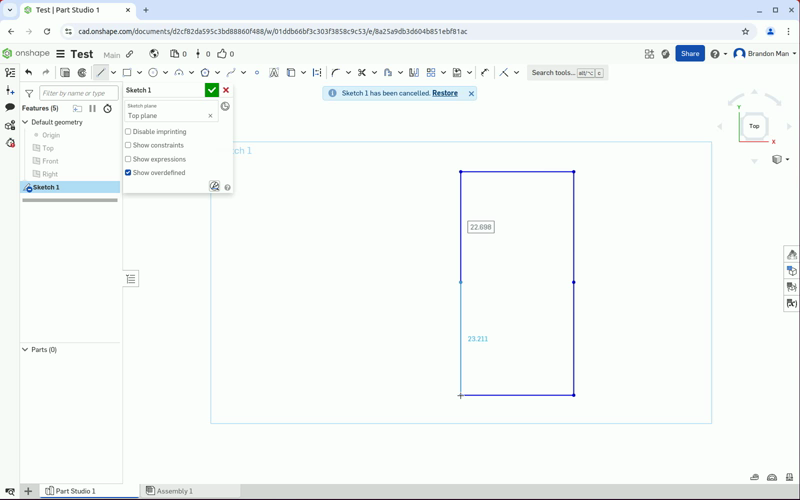
click(460, 395)
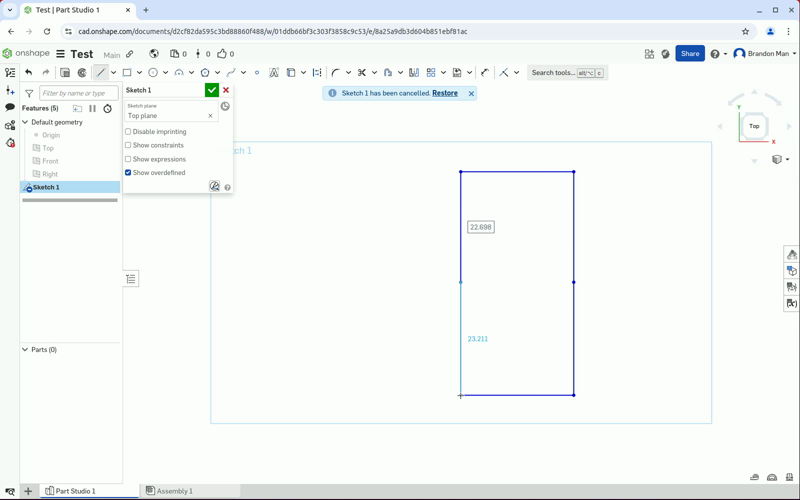
key(esc)
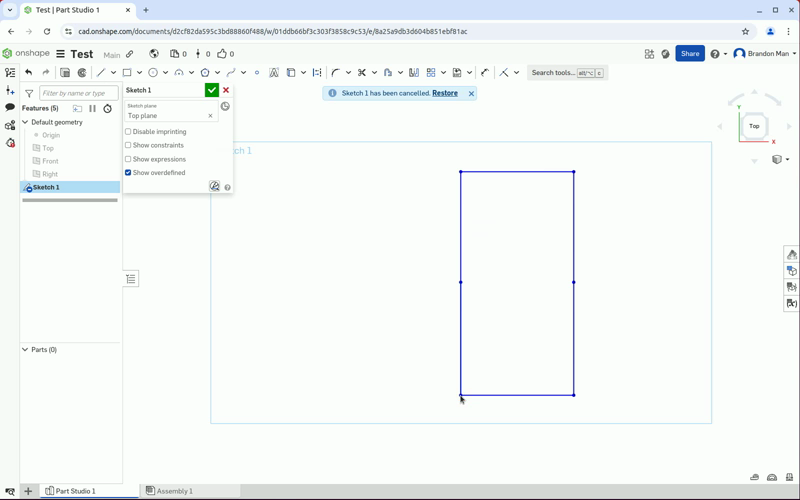
mouse_move(531, 345)
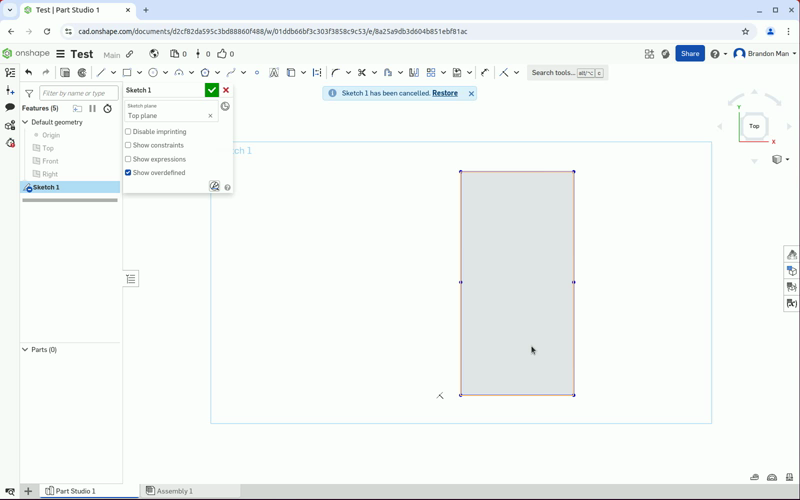
click(531, 345)
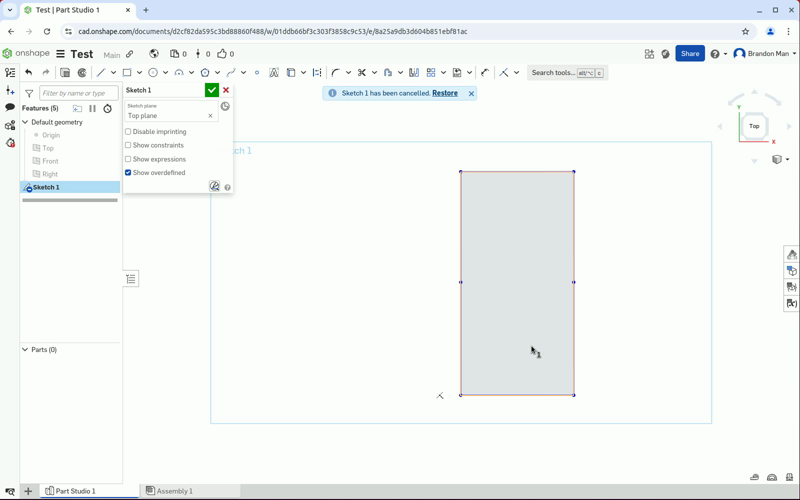
mouse_move(73, 352)
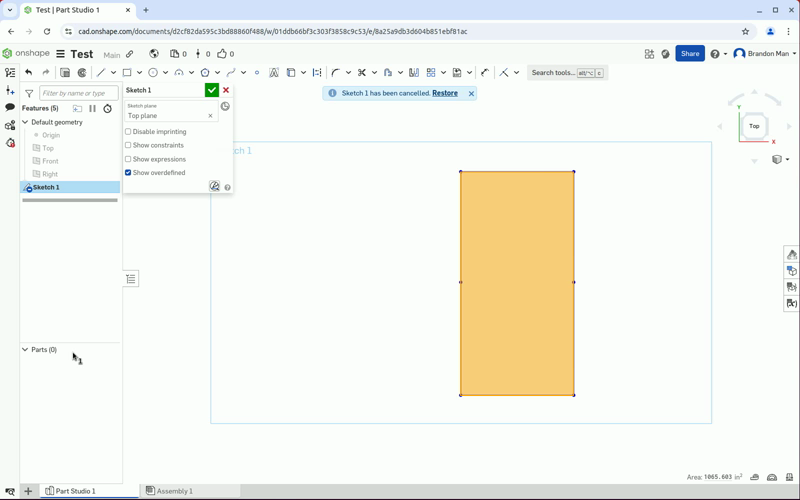
key(shift+y)
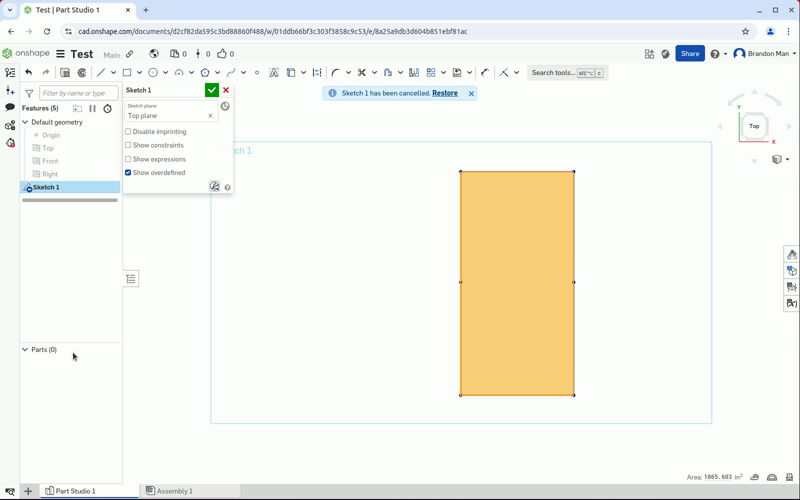
key(shift+e)
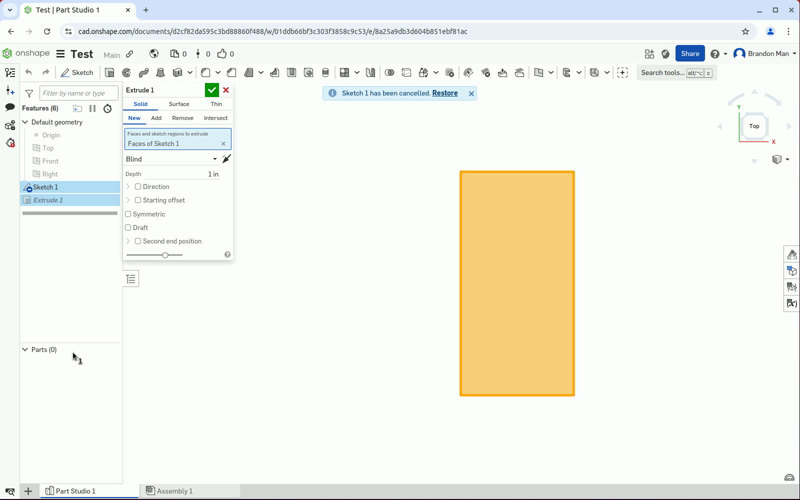
mouse_move(143, 106)
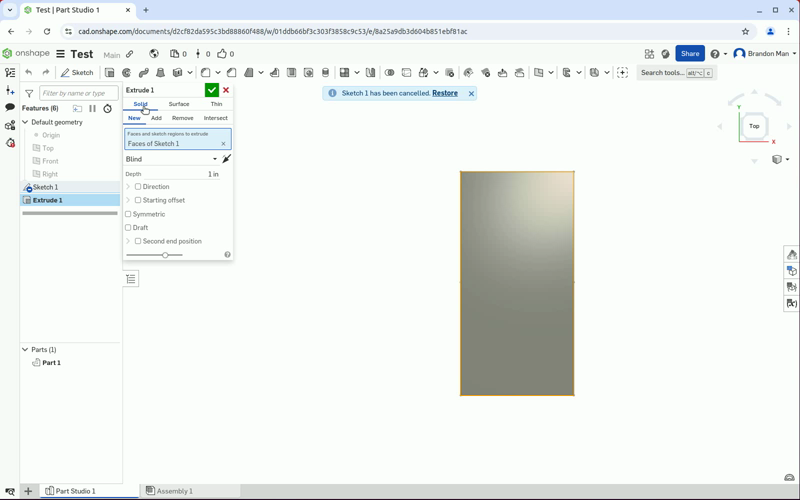
click(143, 106)
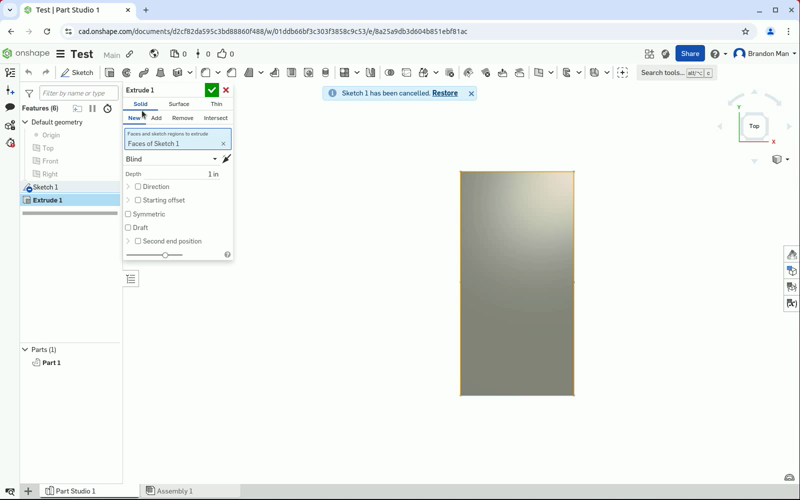
mouse_move(137, 120)
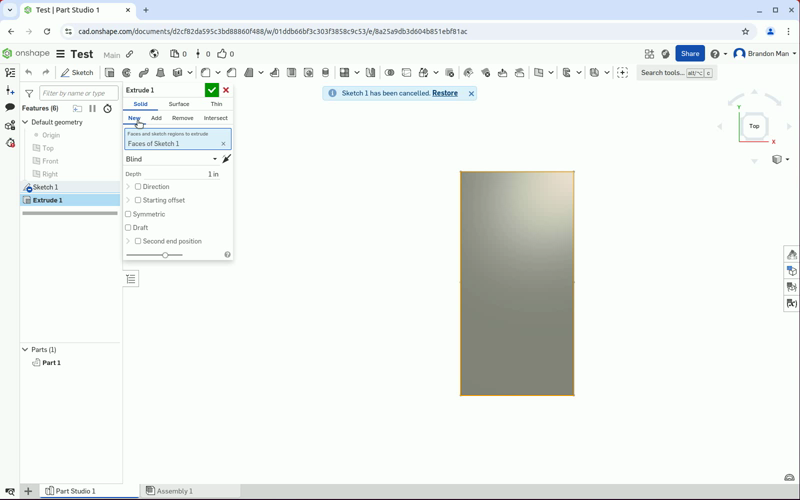
click(137, 120)
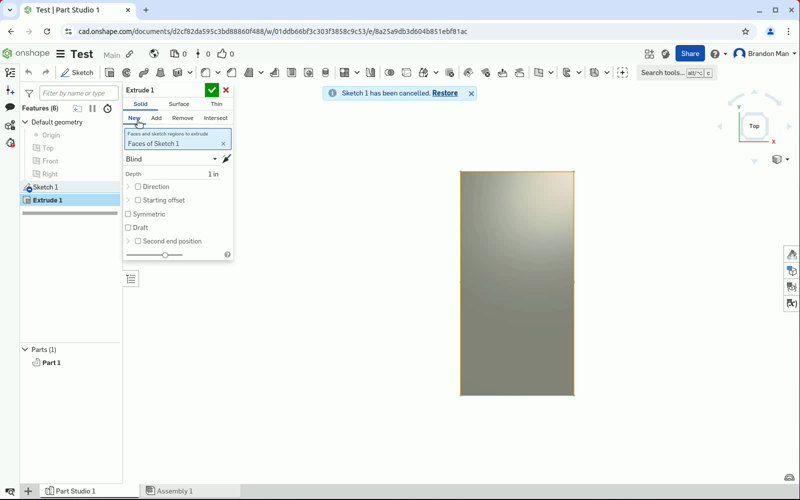
key(tab, 4)
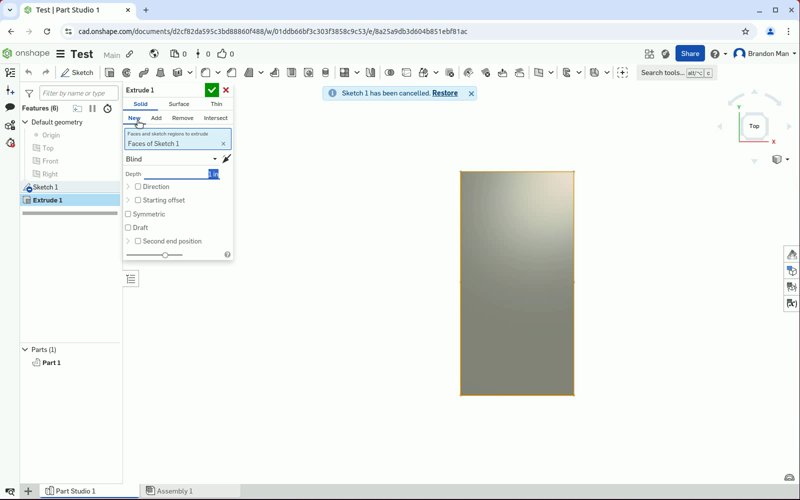
text(14.683)
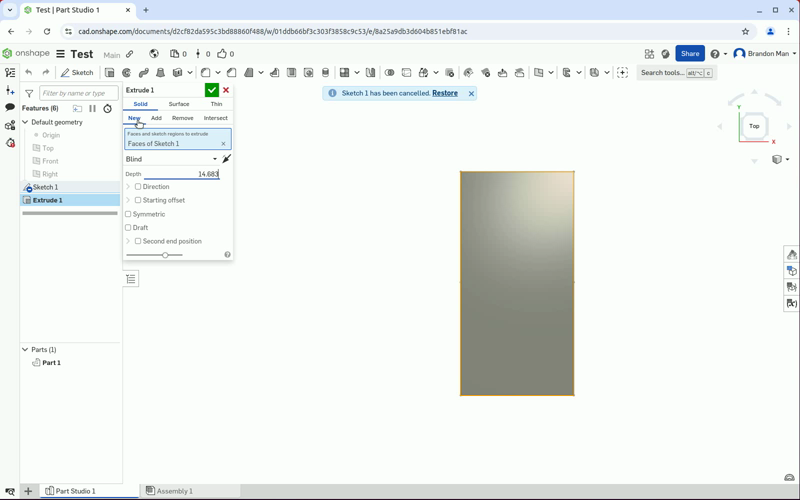
key(enter)
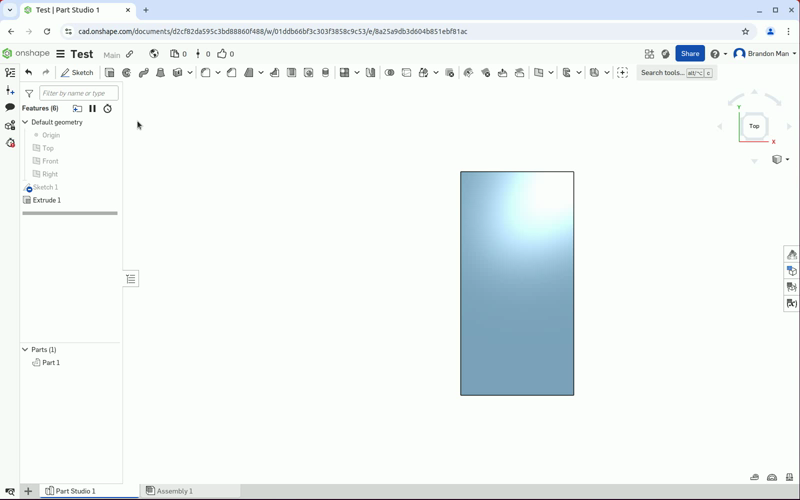
key(shift+h)
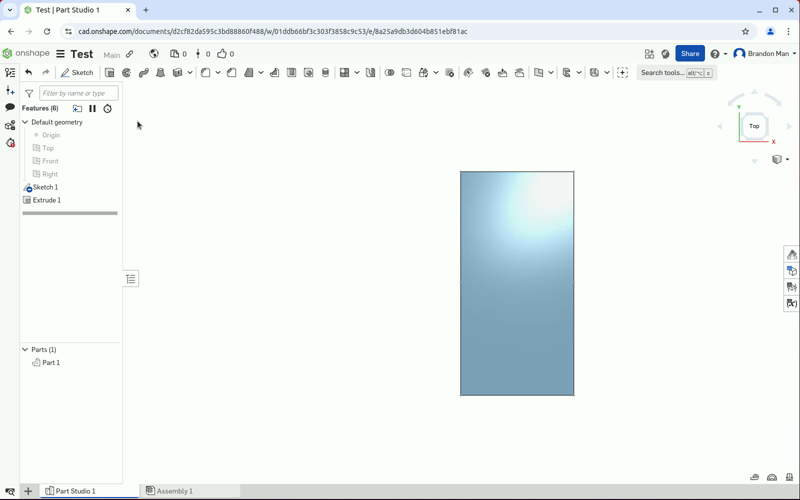
key(shift+h)
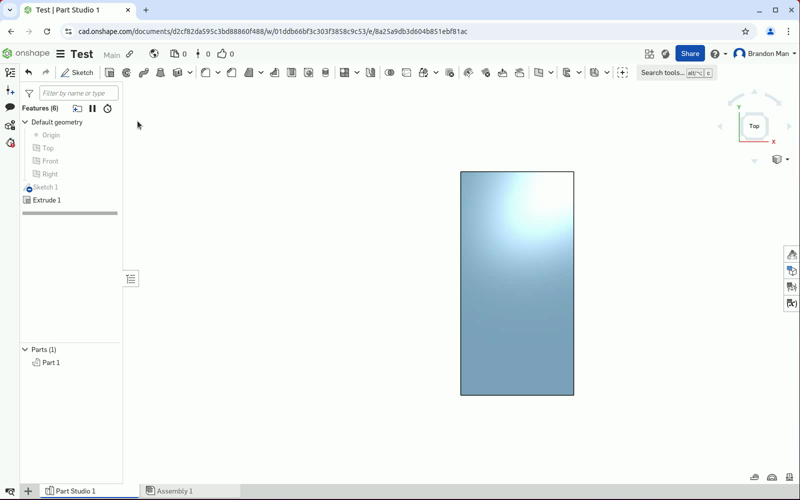
mouse_move(73, 189)
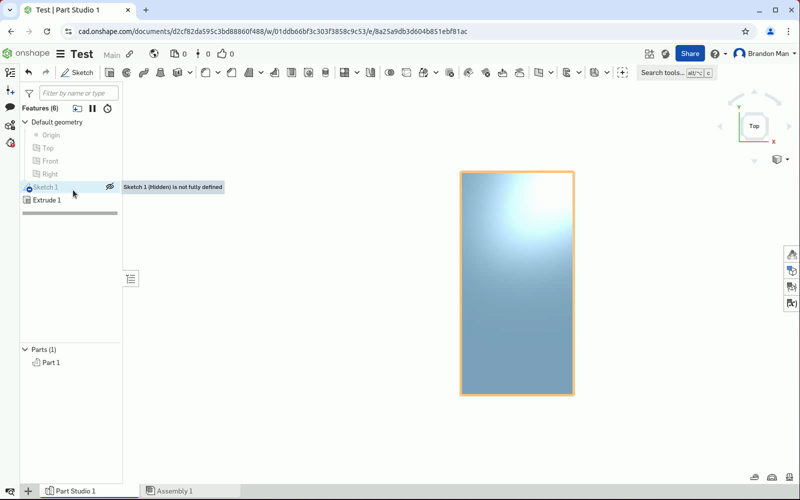
click(73, 189)
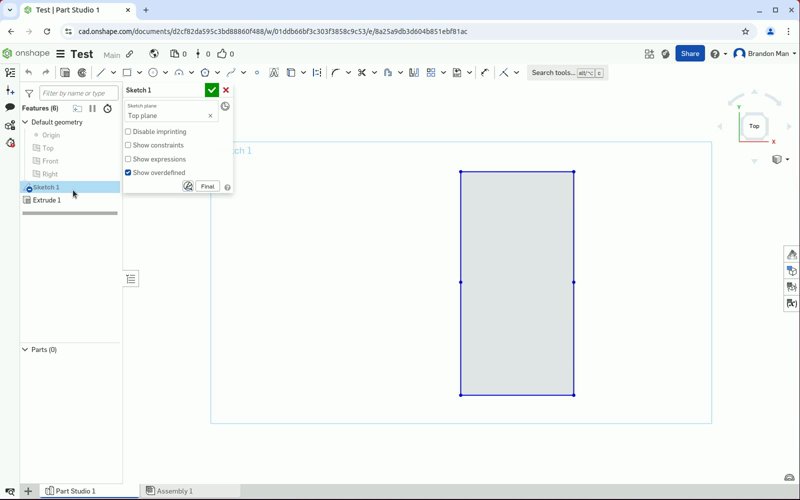
mouse_move(229, 92)
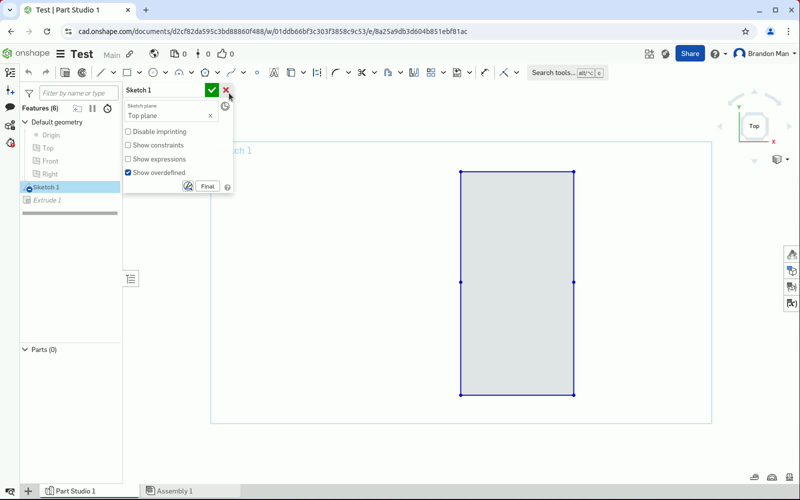
click(229, 92)
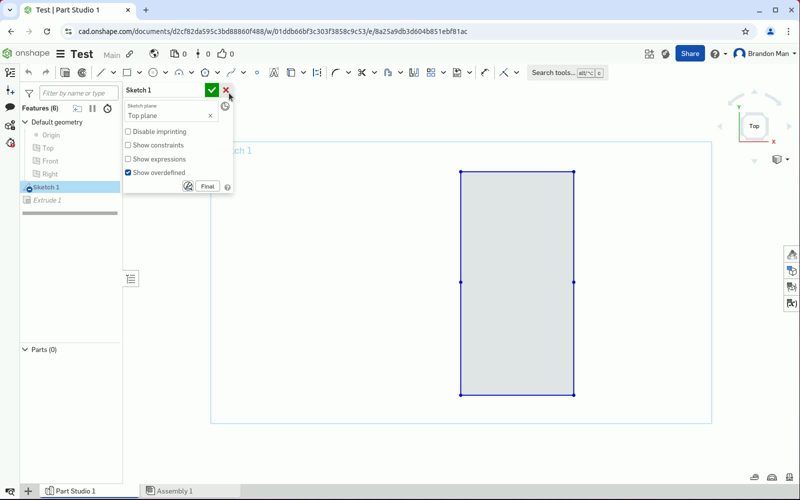
key(shift+s)
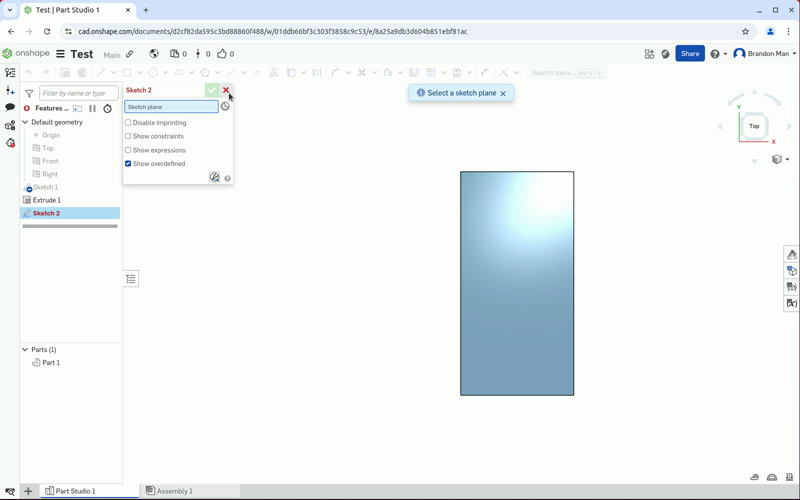
mouse_move(73, 150)
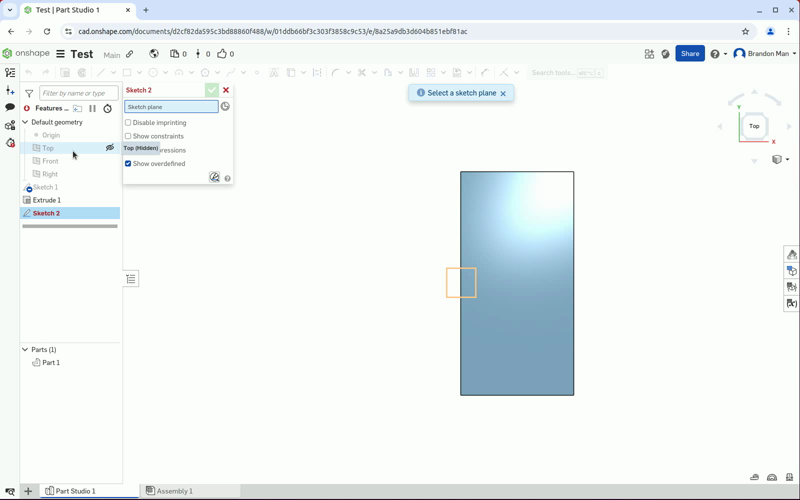
click(73, 150)
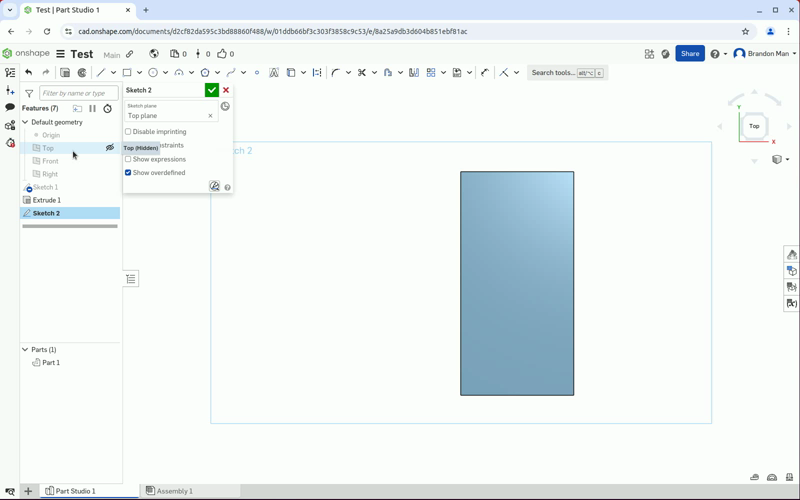
mouse_move(73, 352)
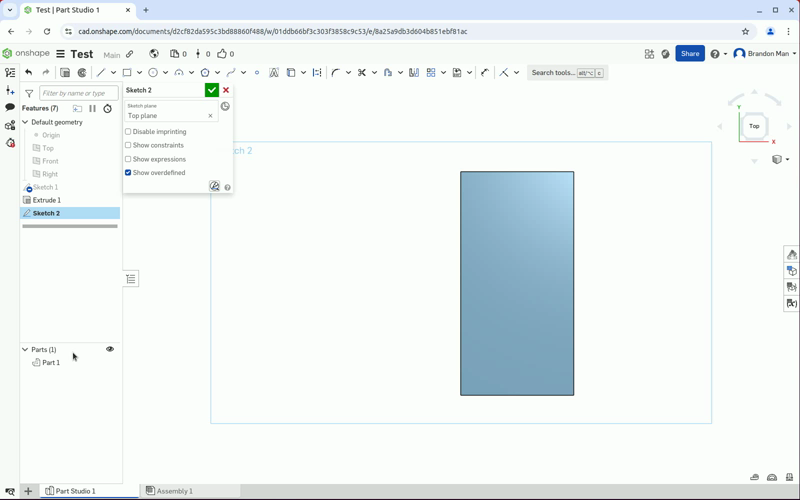
key(y)
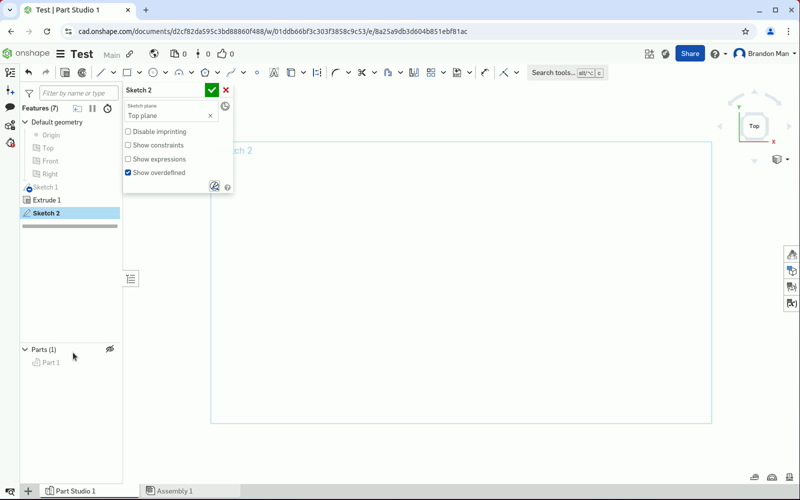
key(l)
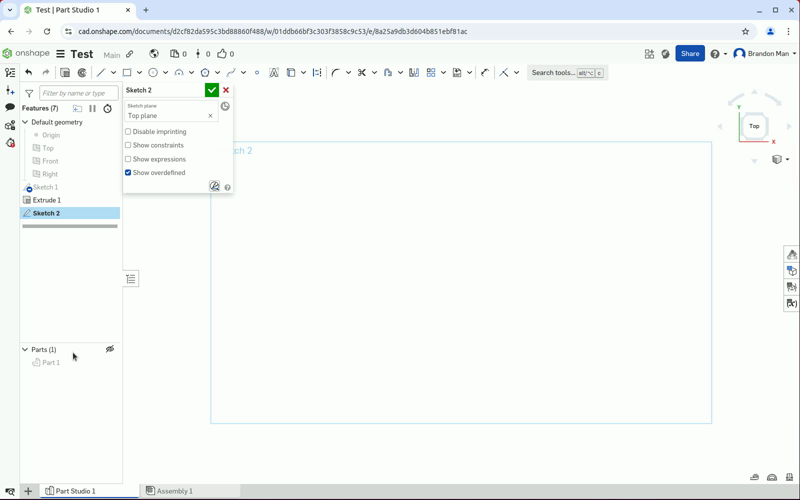
key_down(shift)
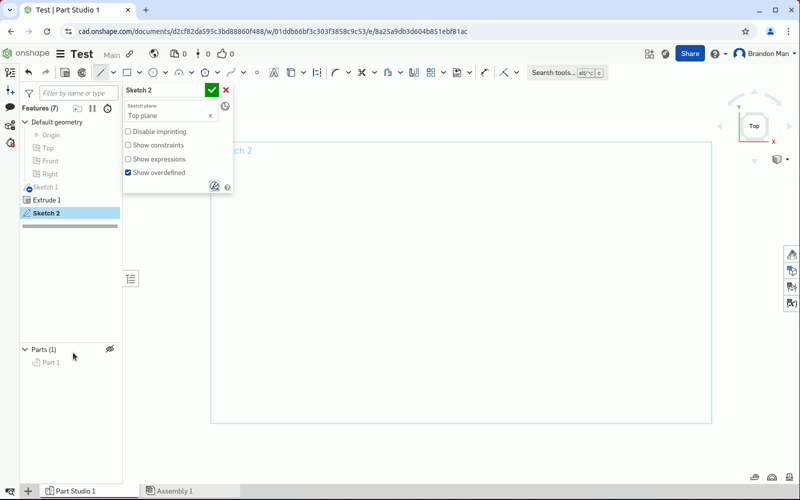
mouse_move(348, 395)
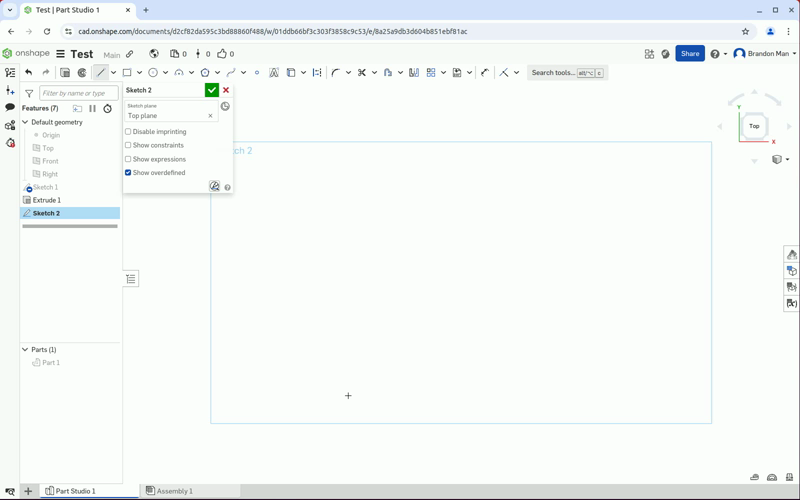
click(348, 395)
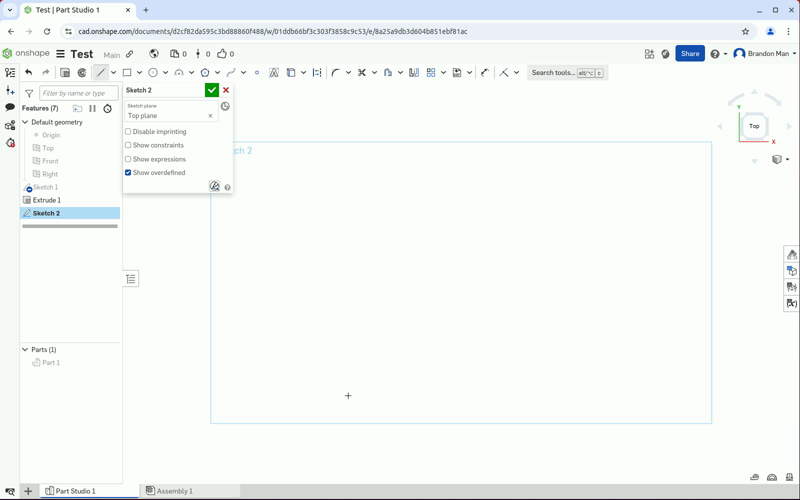
key_up(shift)
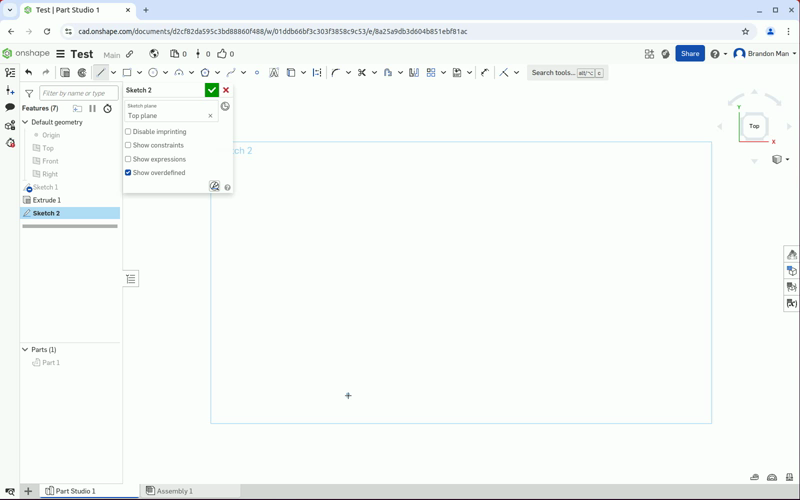
key_down(shift)
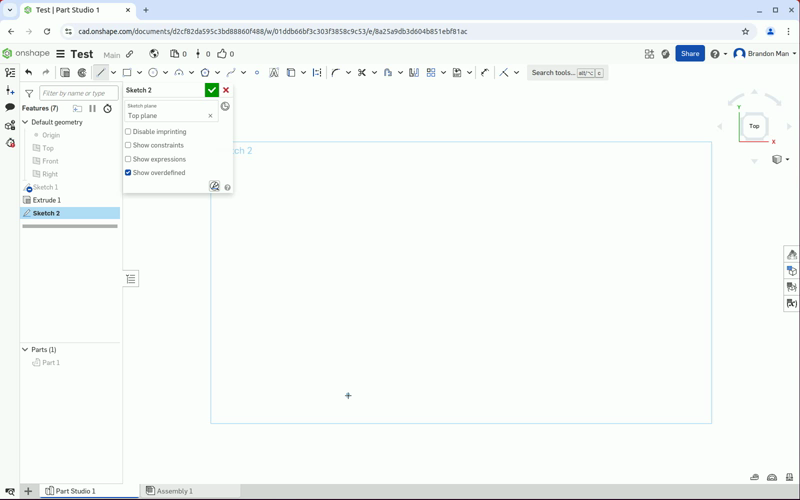
mouse_move(460, 395)
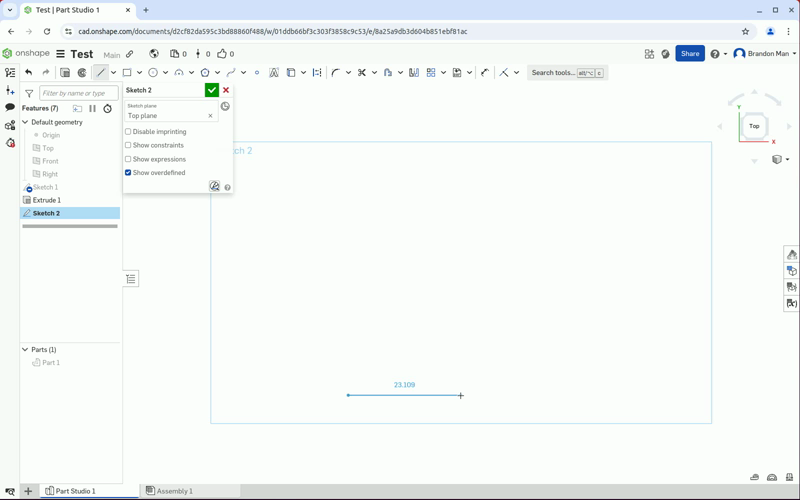
click(460, 395)
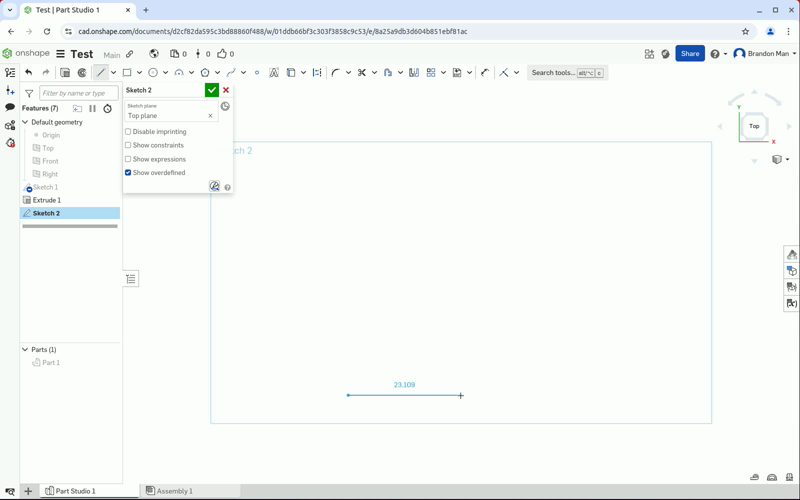
key_up(shift)
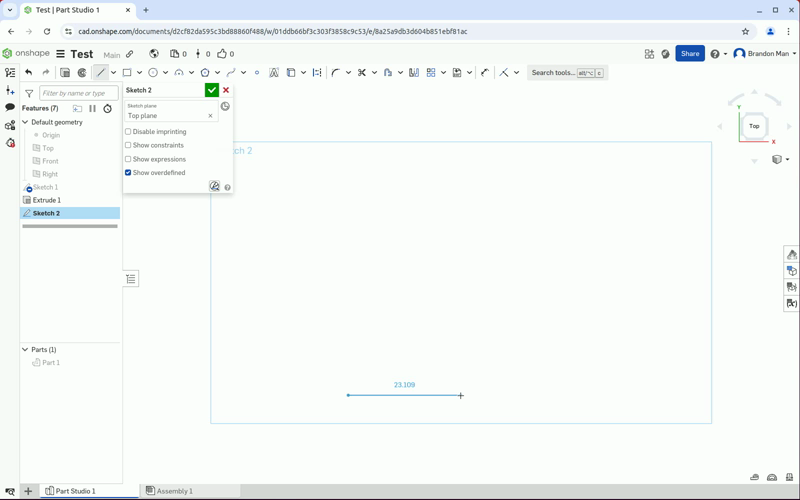
key_down(shift)
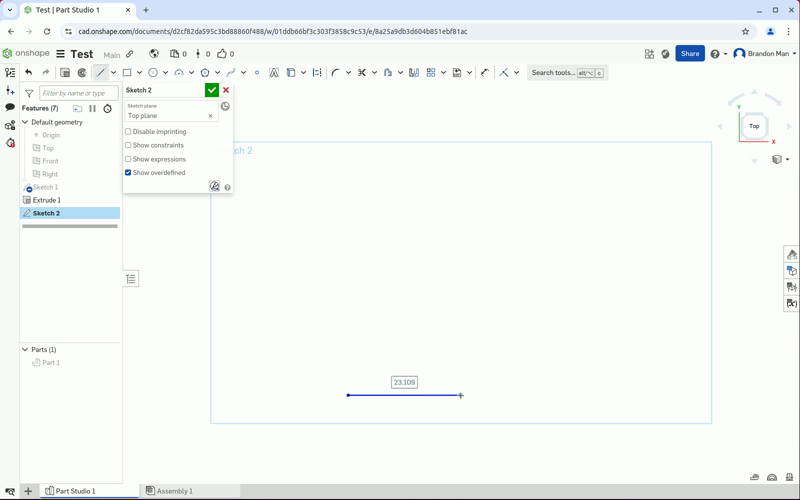
mouse_move(460, 282)
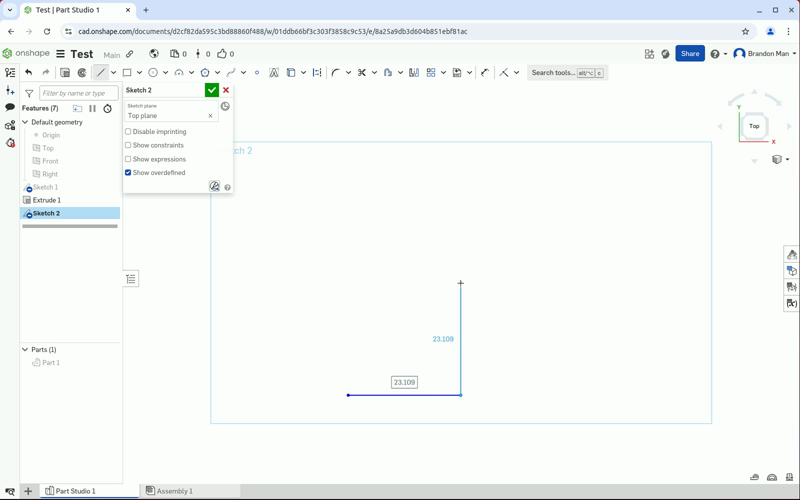
click(460, 282)
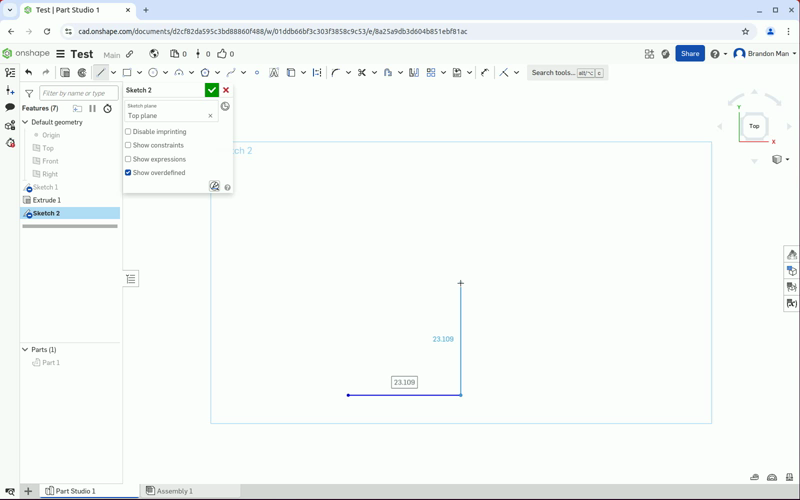
key_up(shift)
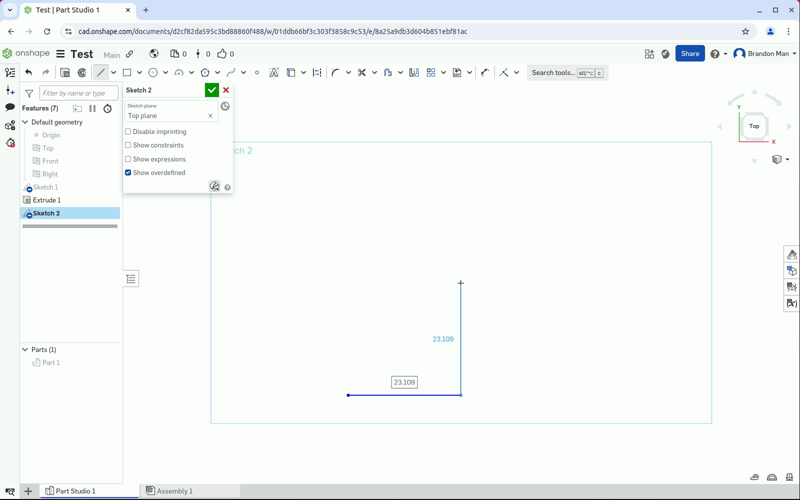
key_down(shift)
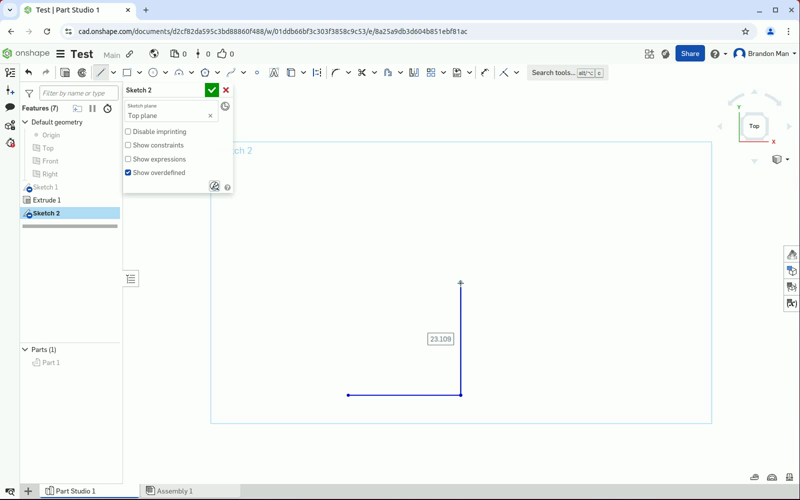
mouse_move(348, 282)
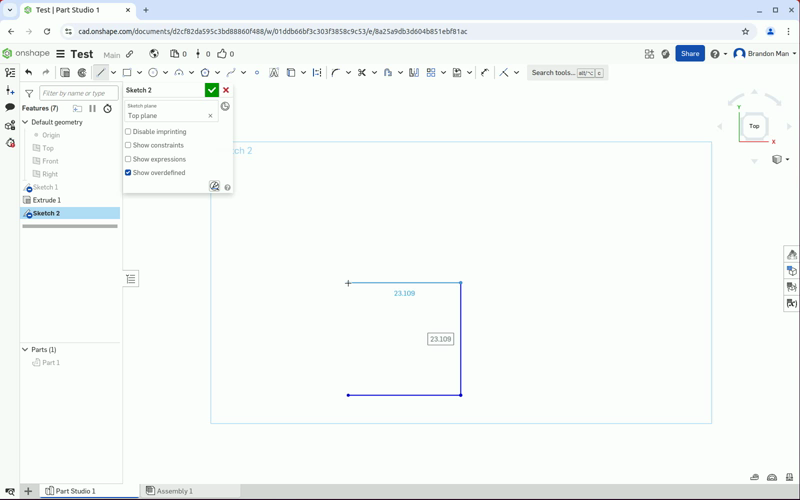
click(348, 282)
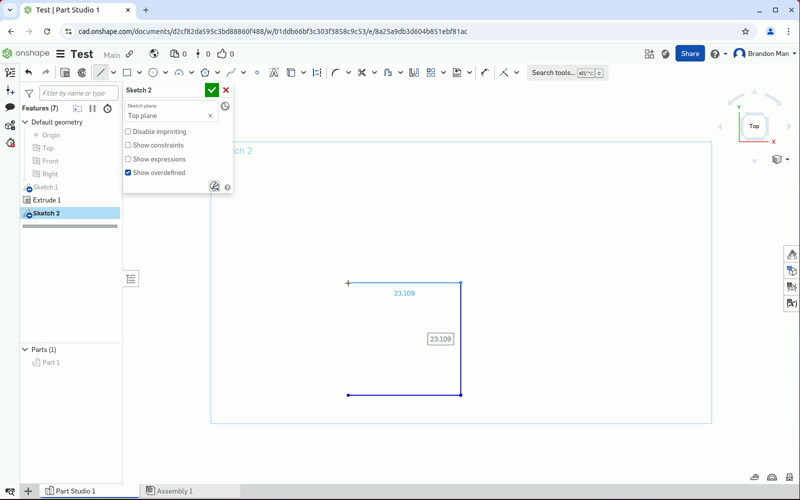
key_up(shift)
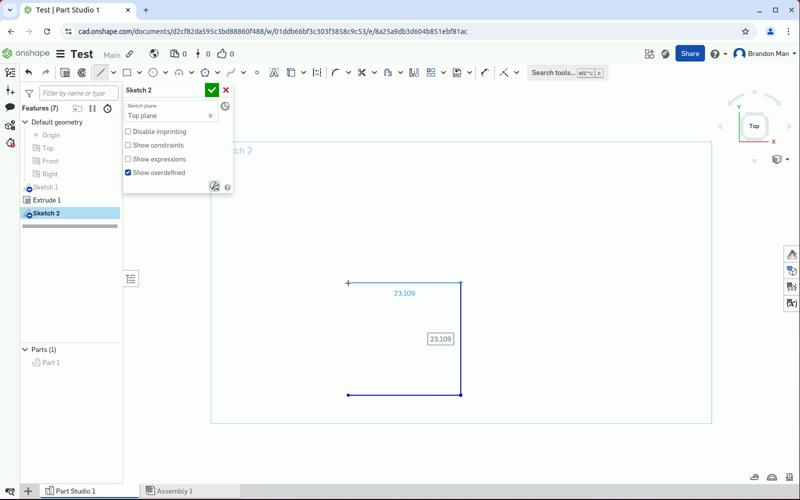
key_down(shift)
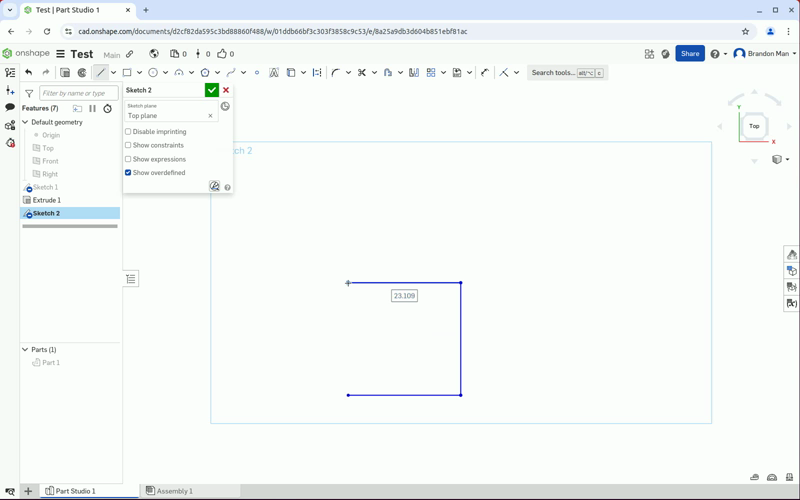
mouse_move(348, 395)
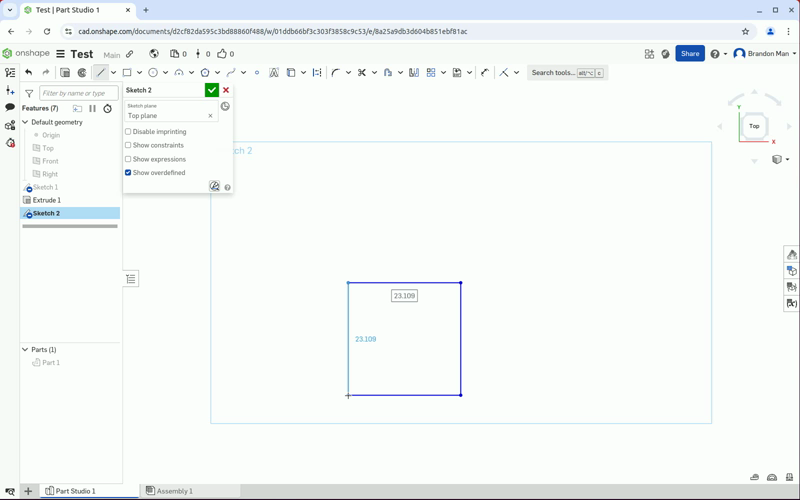
key_up(shift)
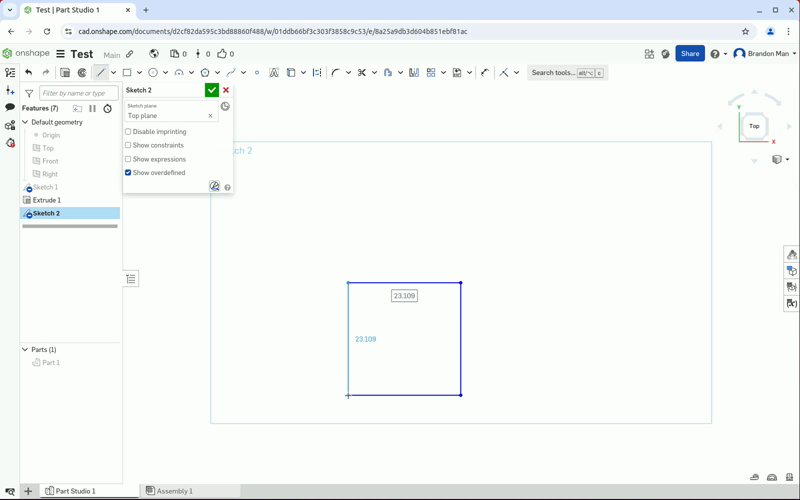
click(348, 395)
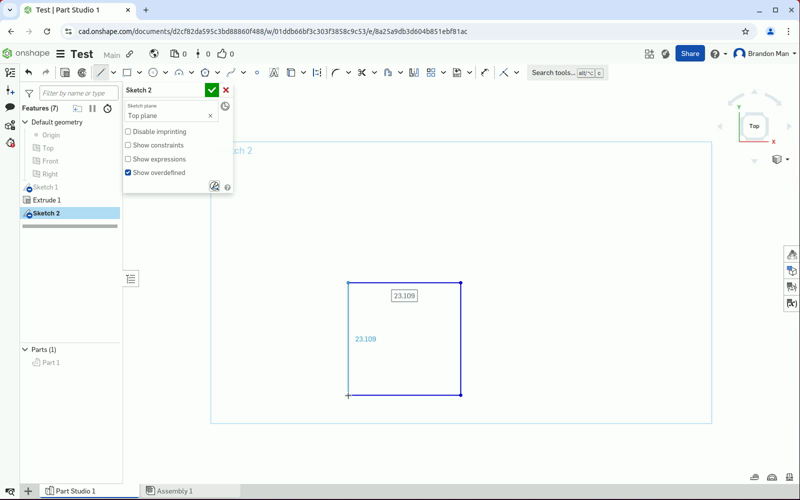
key(esc)
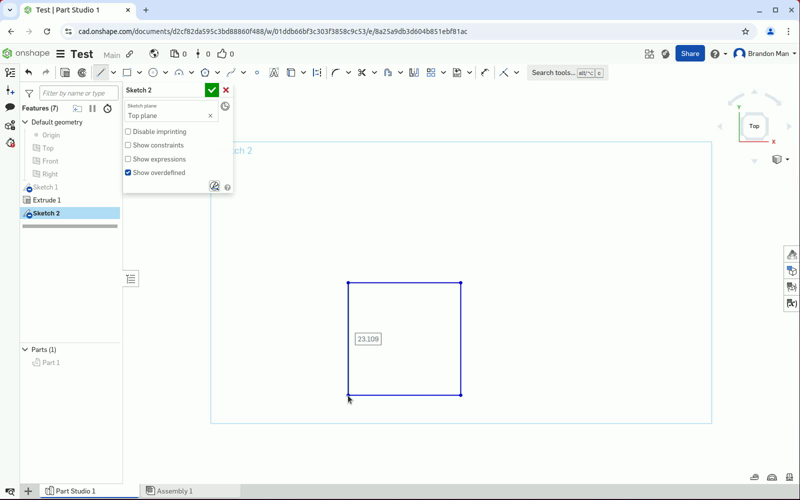
mouse_move(367, 354)
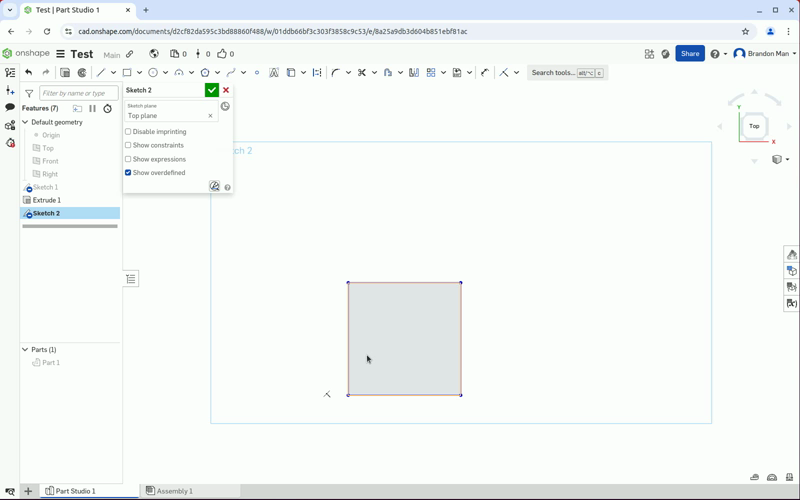
click(367, 354)
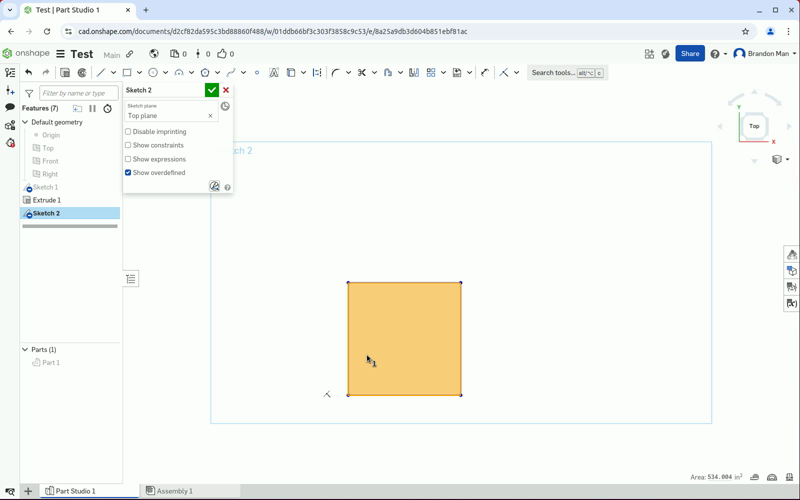
mouse_move(73, 352)
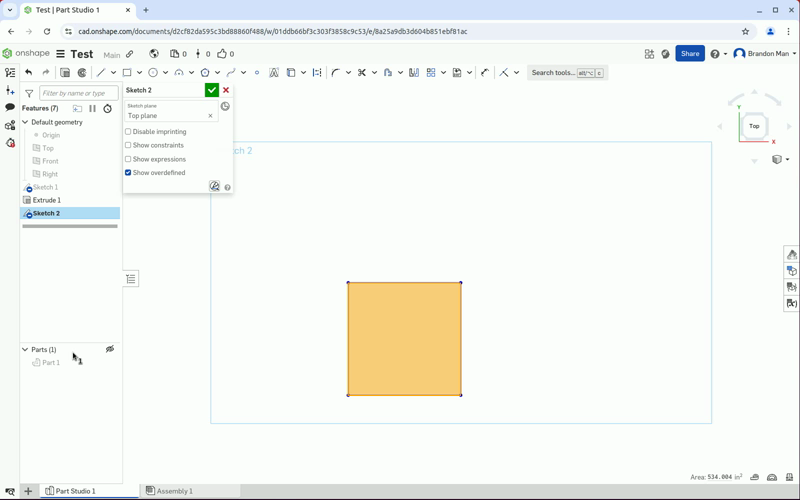
key(shift+y)
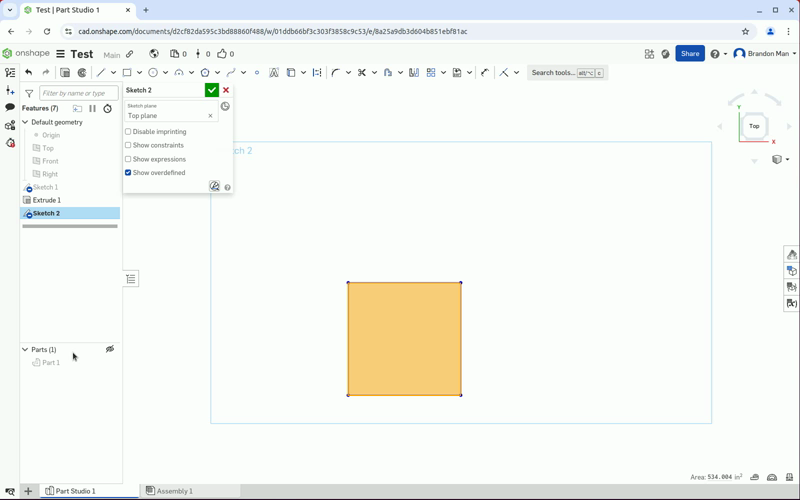
key(shift+e)
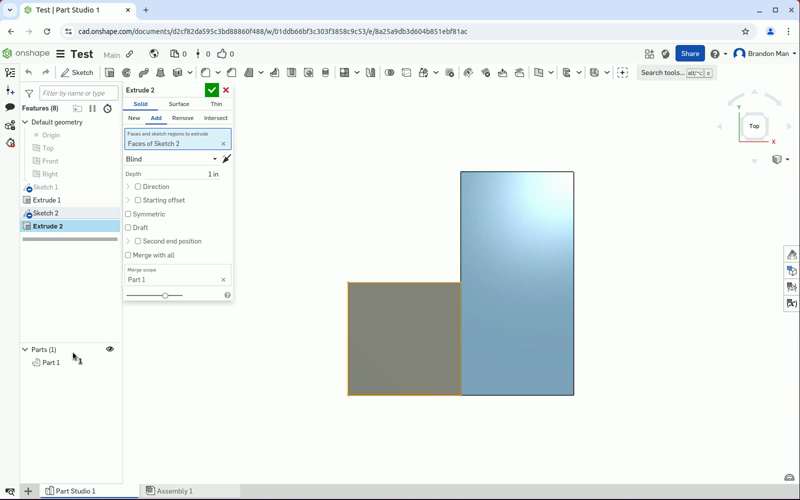
mouse_move(143, 106)
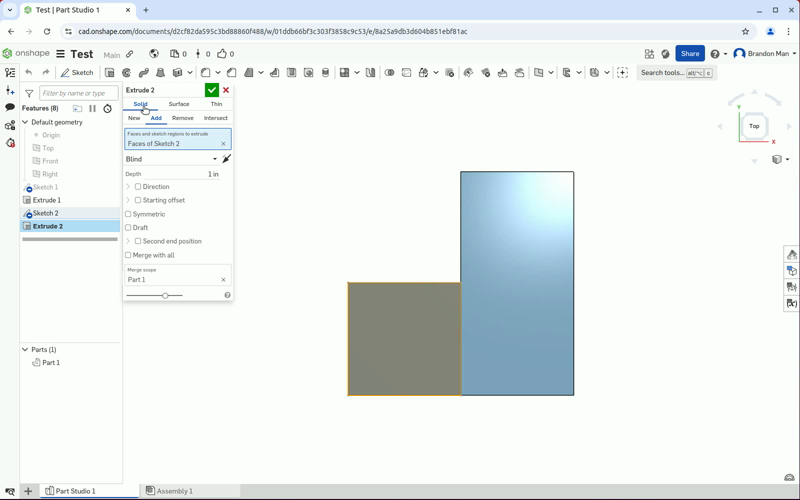
click(143, 106)
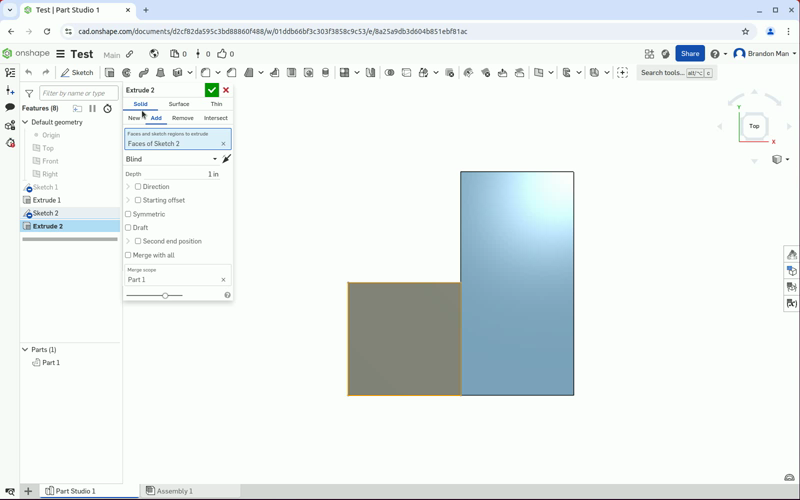
mouse_move(137, 120)
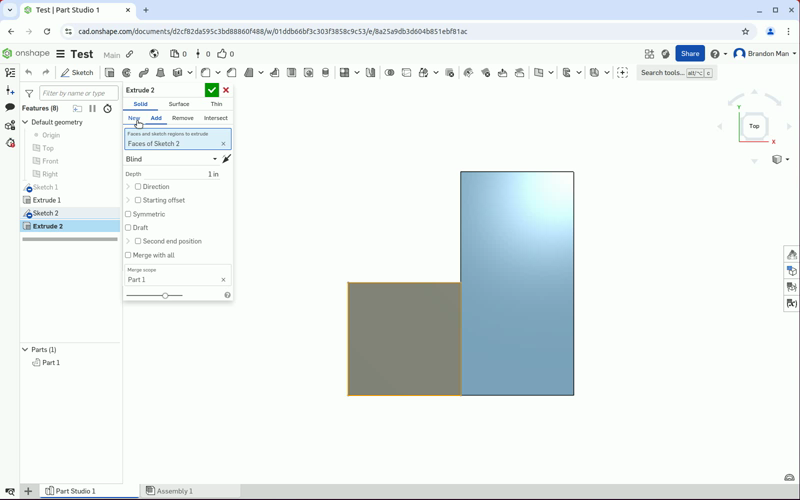
click(137, 120)
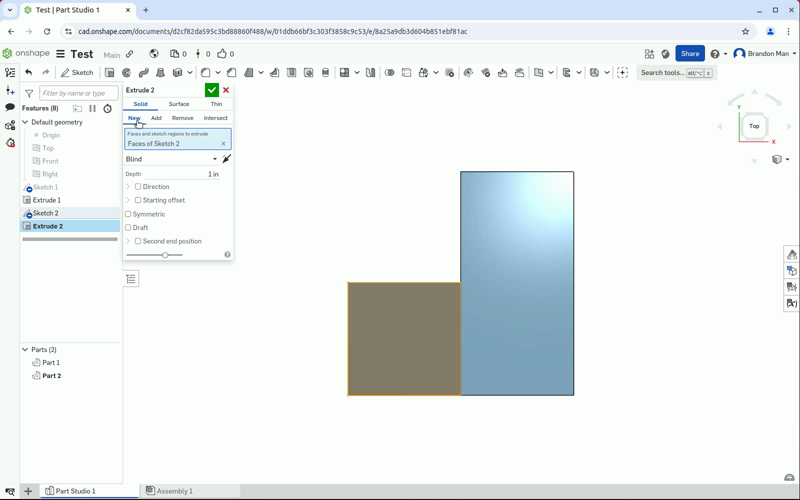
key(tab, 4)
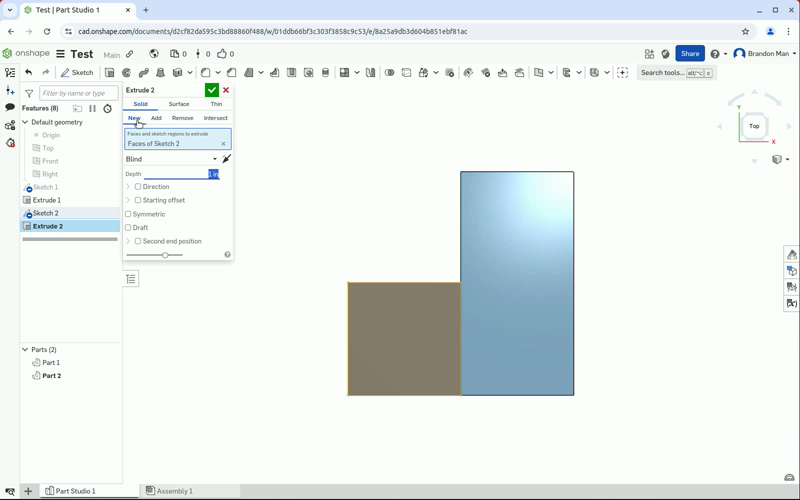
text(14.683)
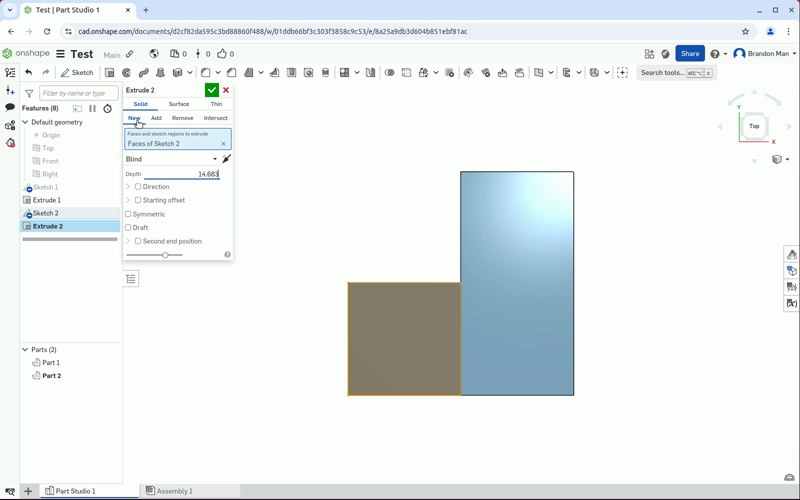
key(enter)
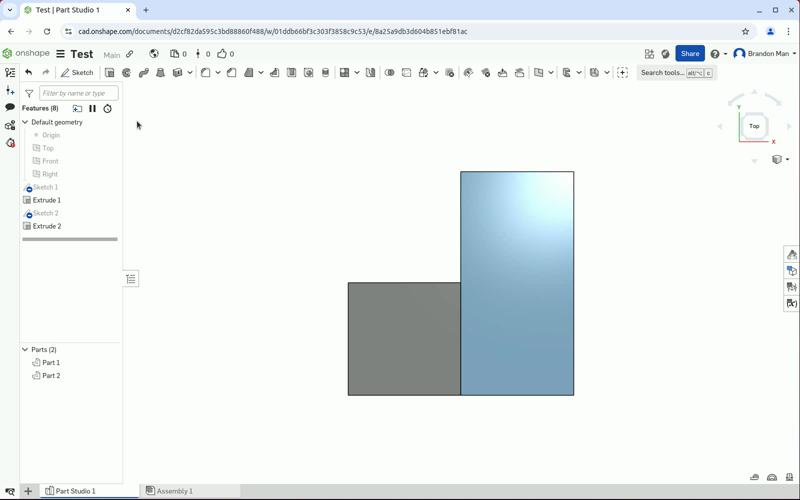
key(shift+h)
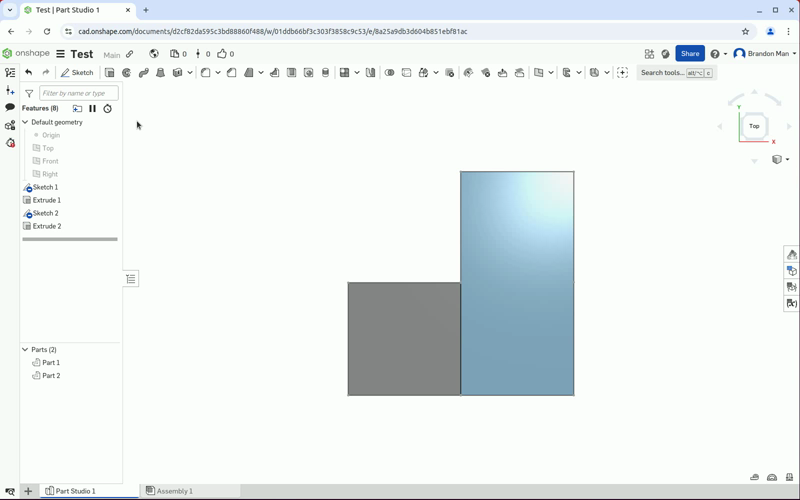
key(shift+h)
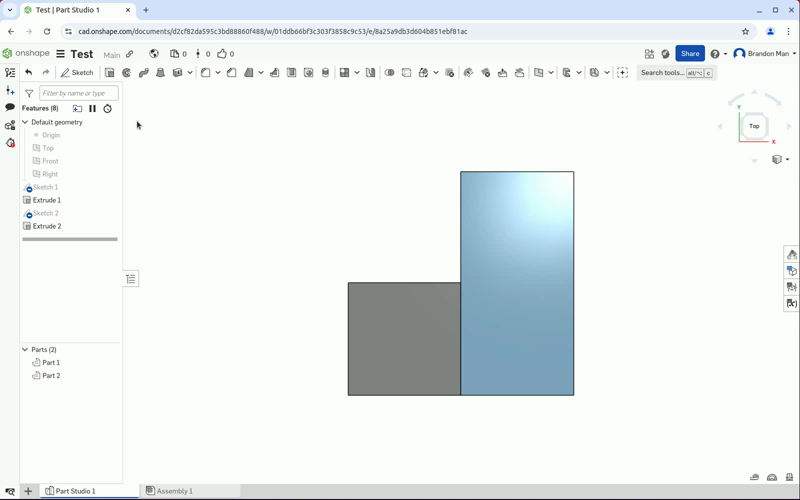
mouse_move(73, 189)
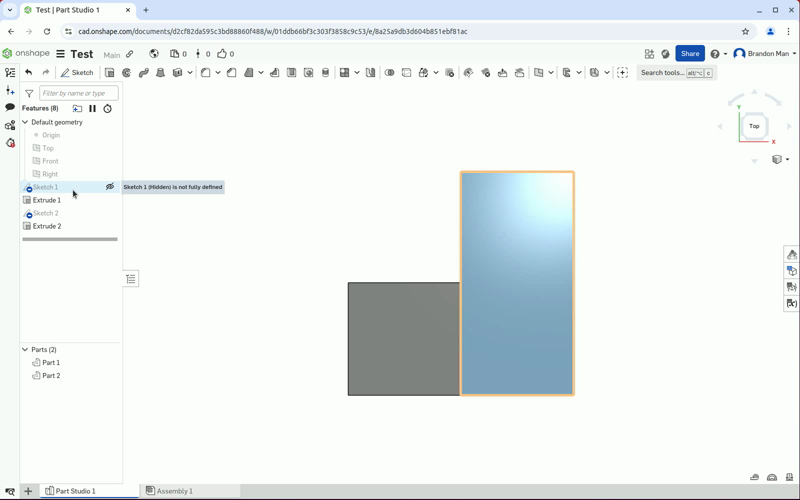
click(73, 189)
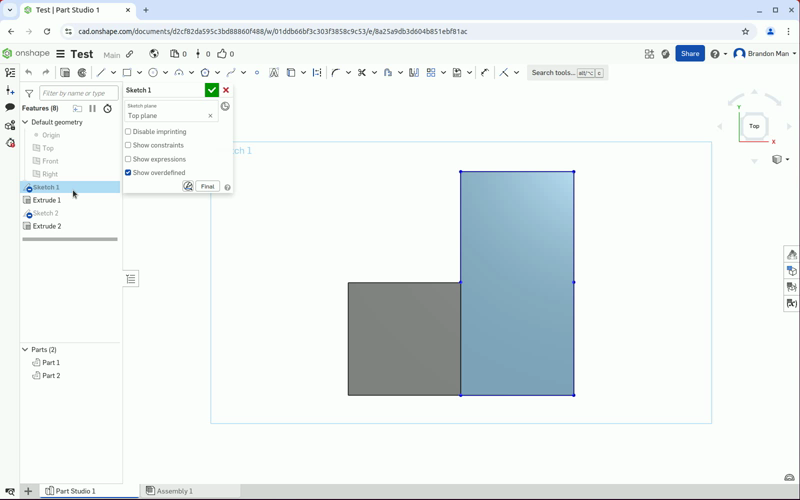
mouse_move(229, 92)
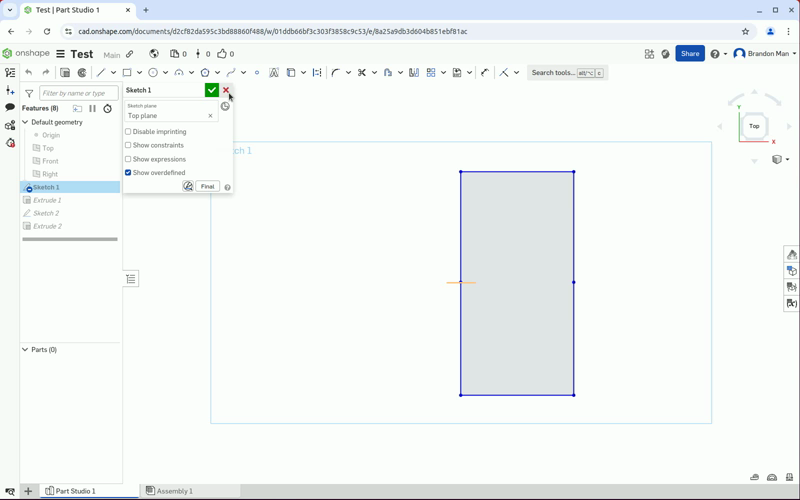
click(229, 92)
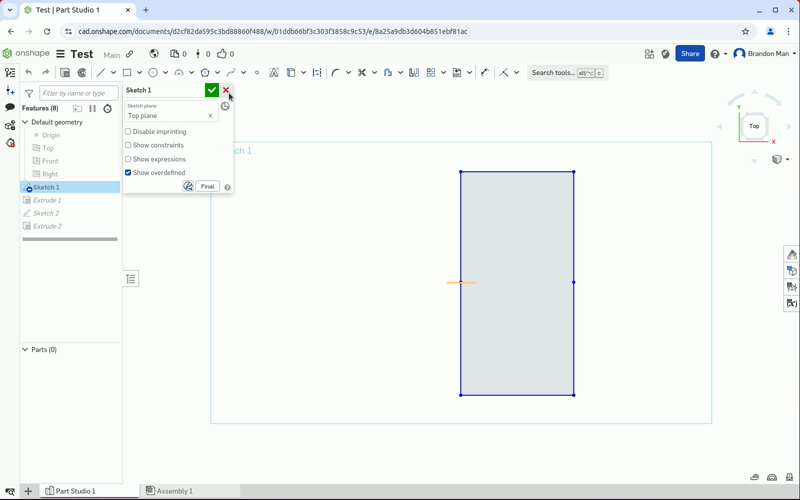
key(shift+s)
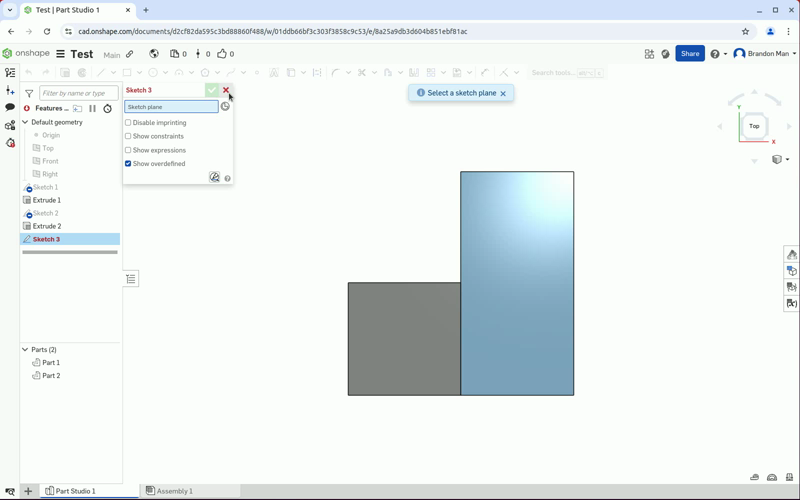
mouse_move(73, 150)
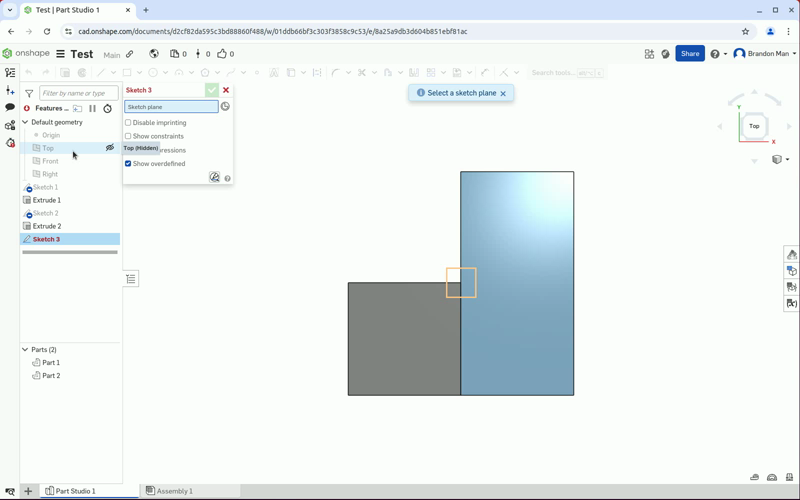
click(73, 150)
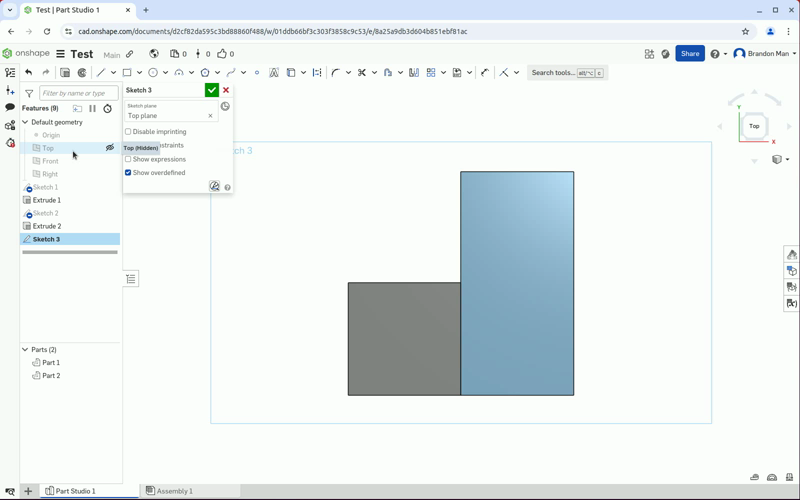
mouse_move(73, 352)
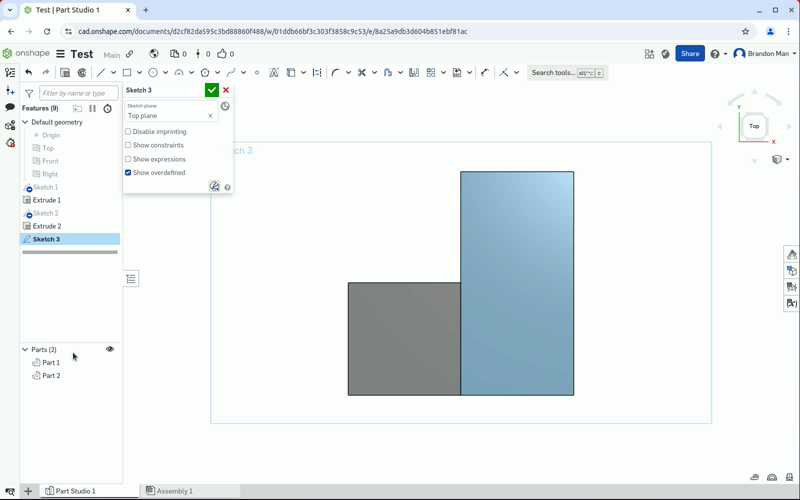
key(y)
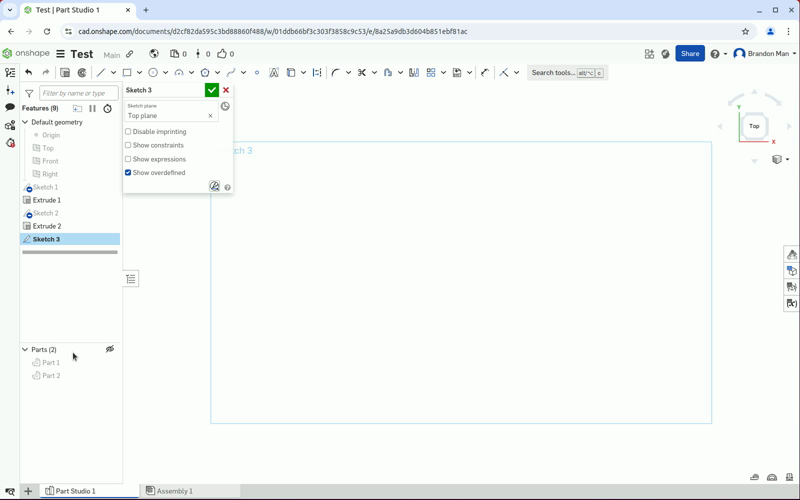
key(l)
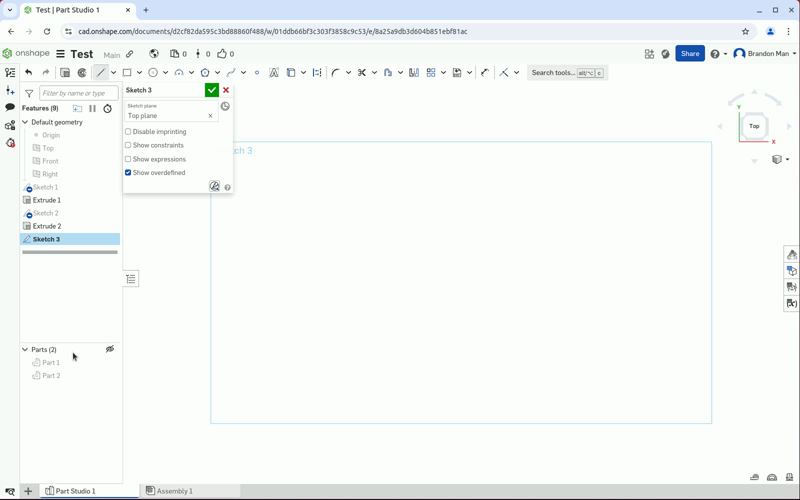
key_down(shift)
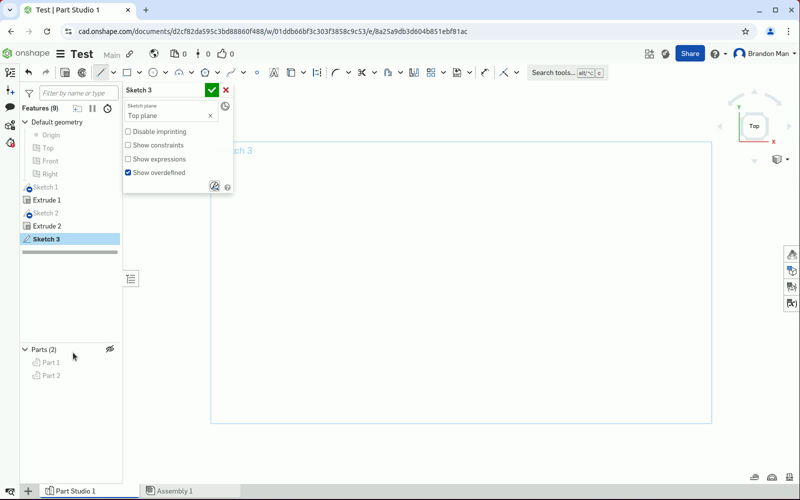
mouse_move(348, 282)
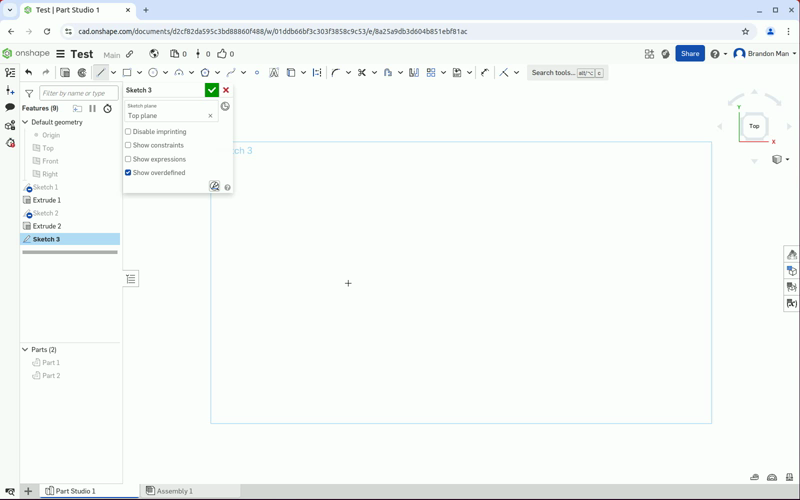
click(348, 282)
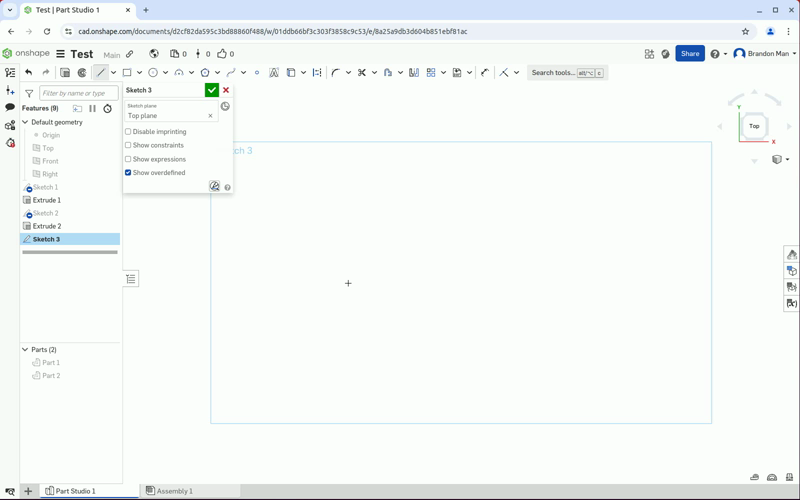
key_up(shift)
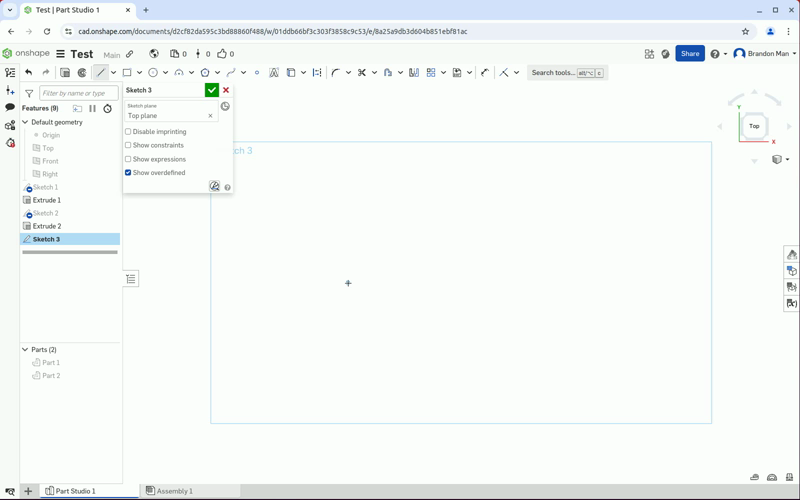
key_down(shift)
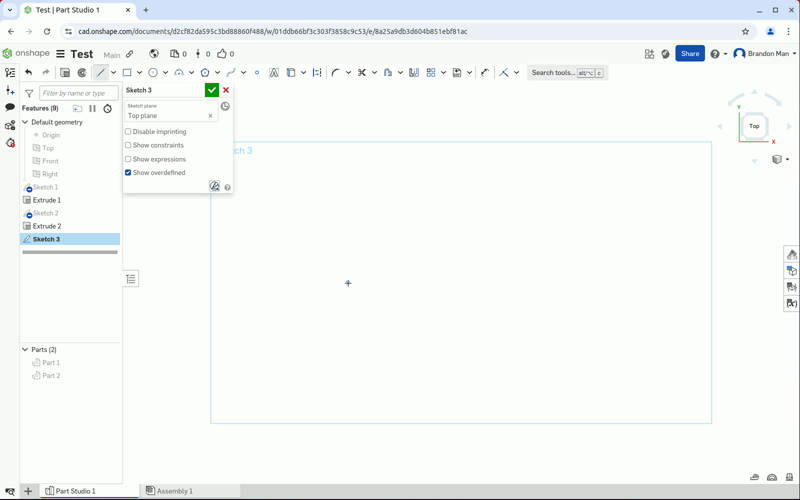
mouse_move(460, 282)
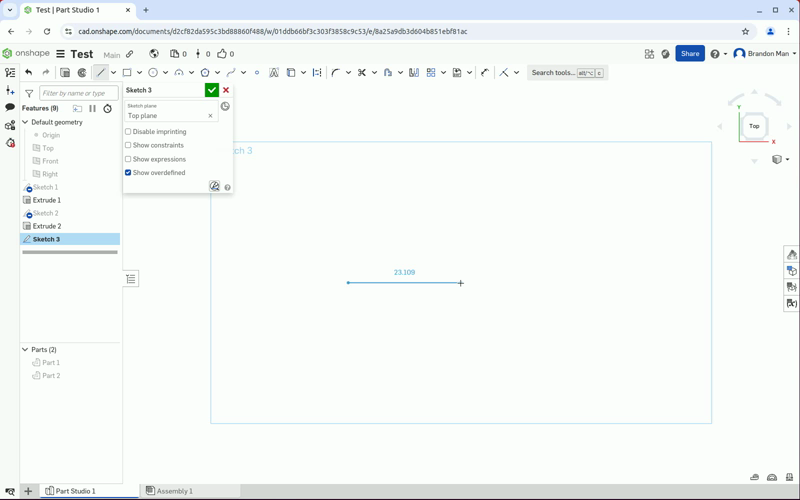
click(460, 282)
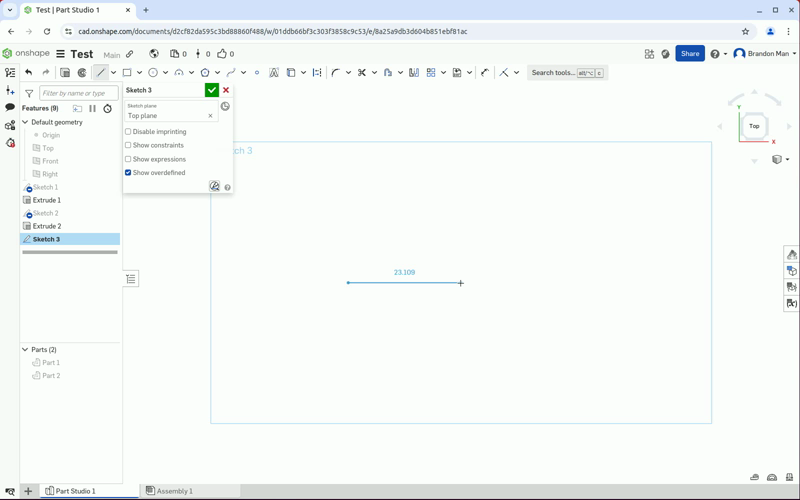
key_up(shift)
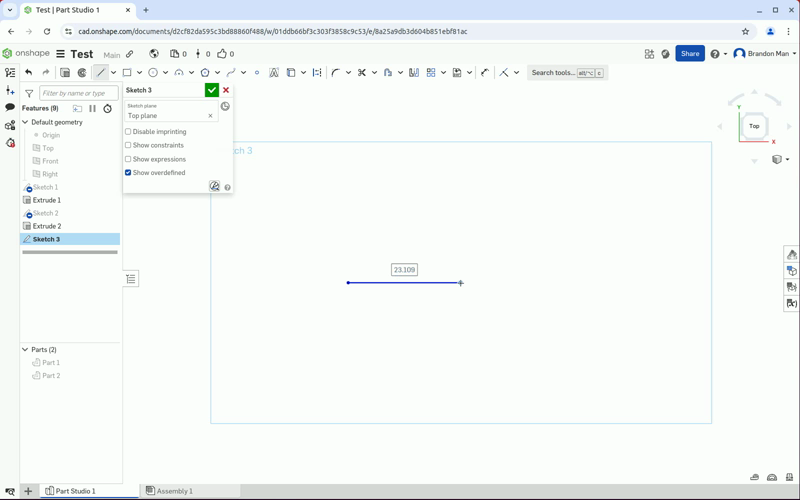
key_down(shift)
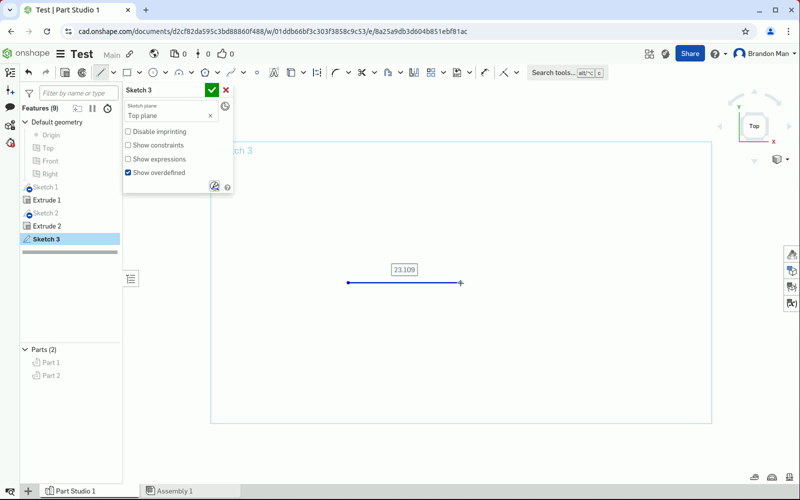
mouse_move(460, 170)
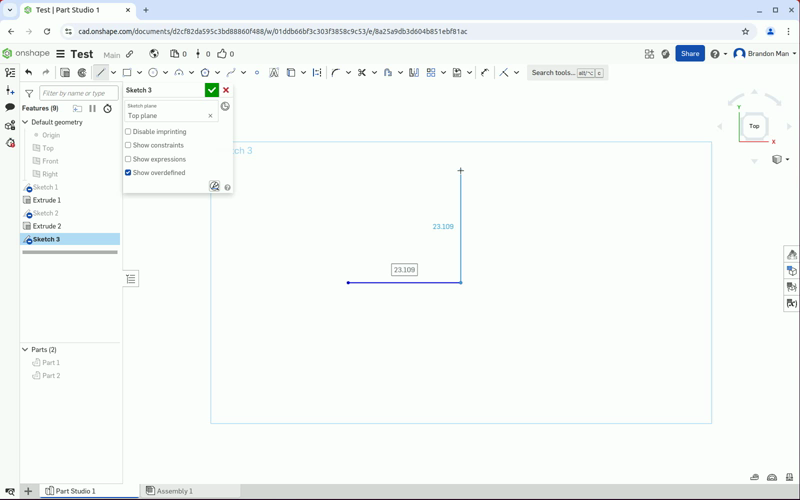
click(460, 170)
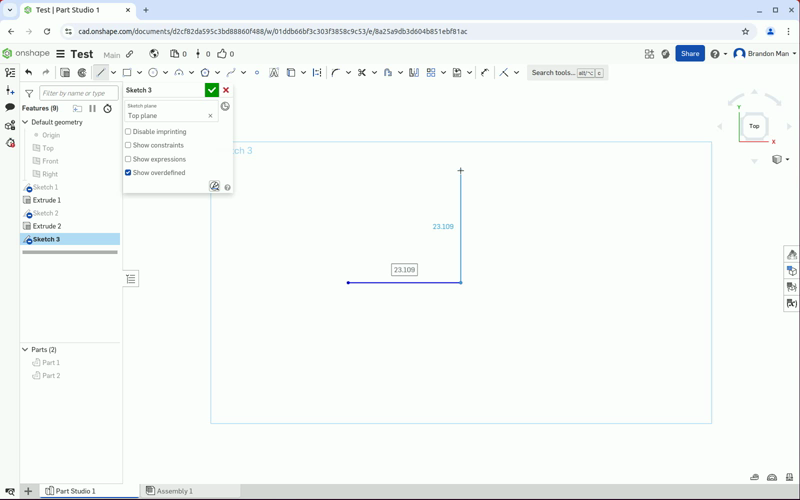
key_up(shift)
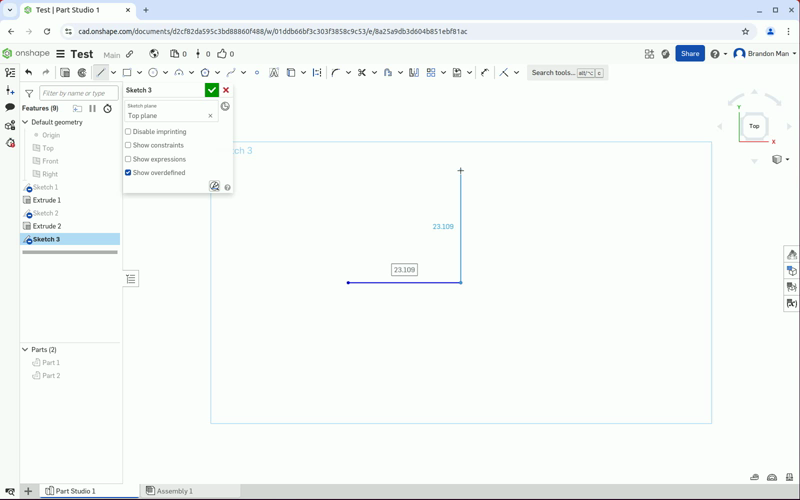
key_down(shift)
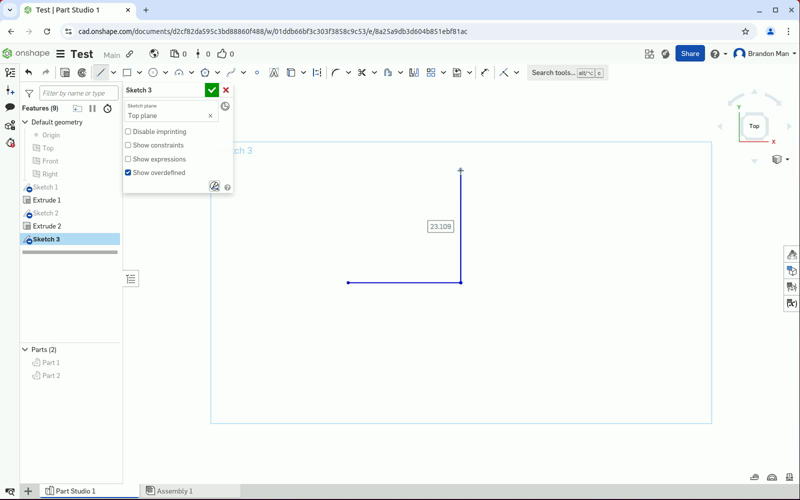
mouse_move(348, 170)
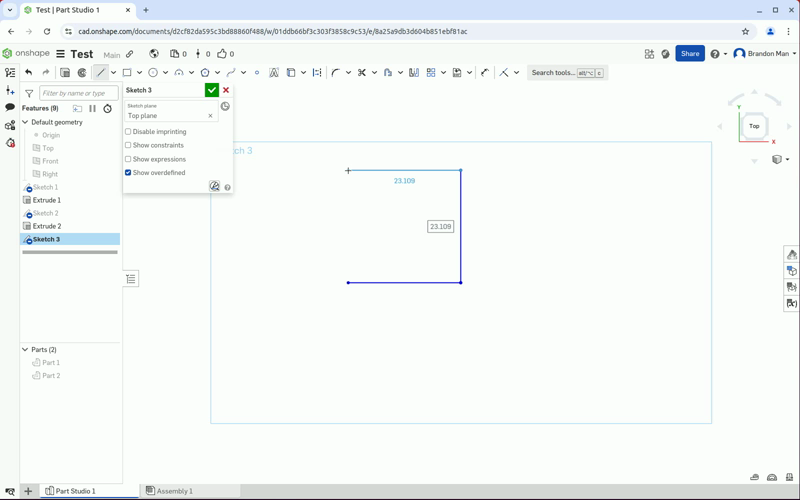
click(348, 170)
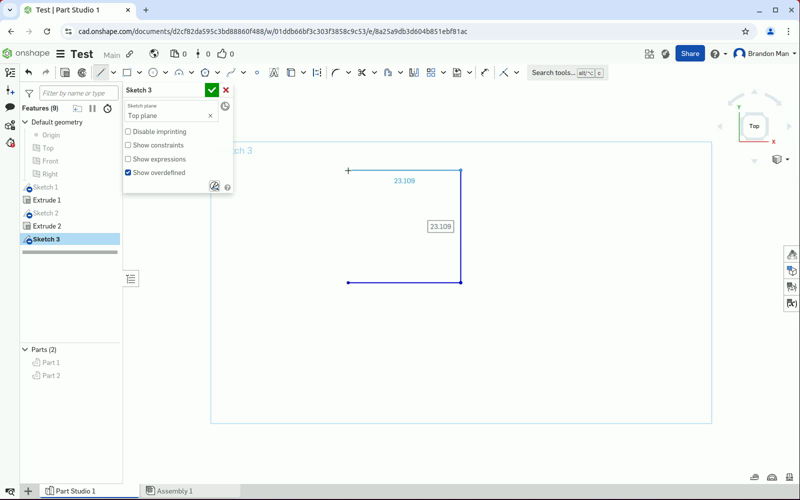
key_up(shift)
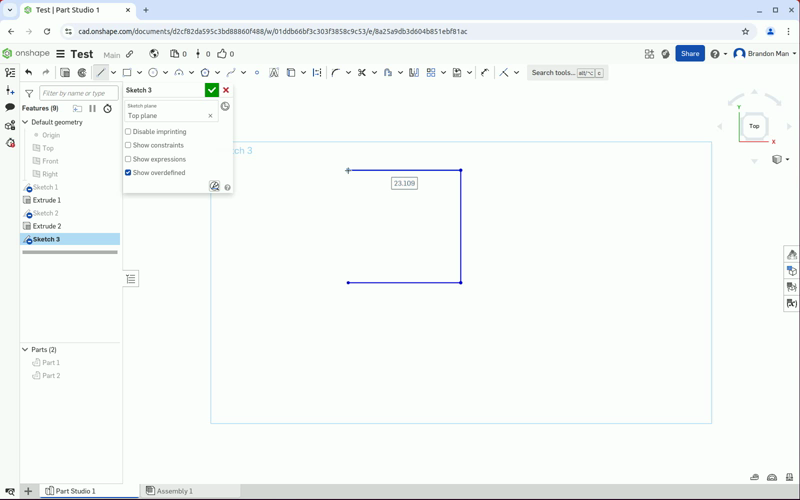
key_down(shift)
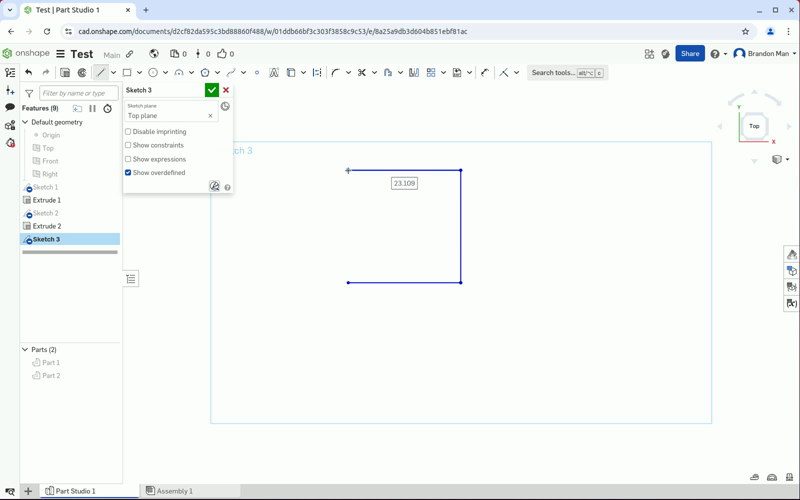
mouse_move(348, 282)
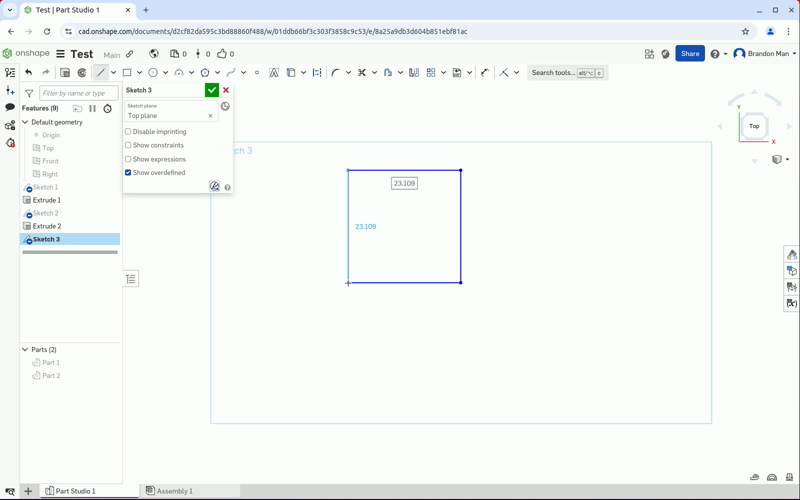
key_up(shift)
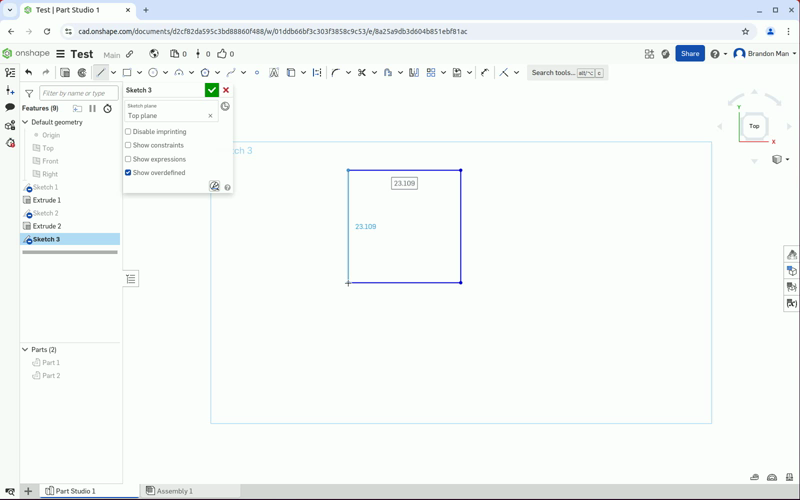
click(348, 282)
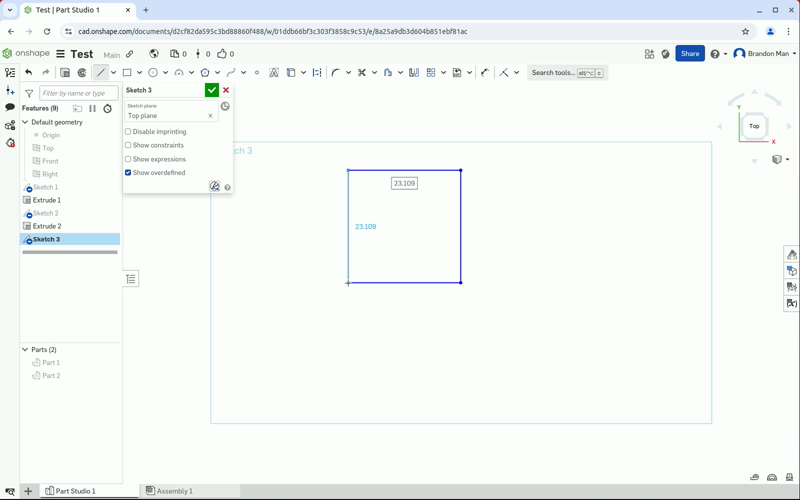
key(esc)
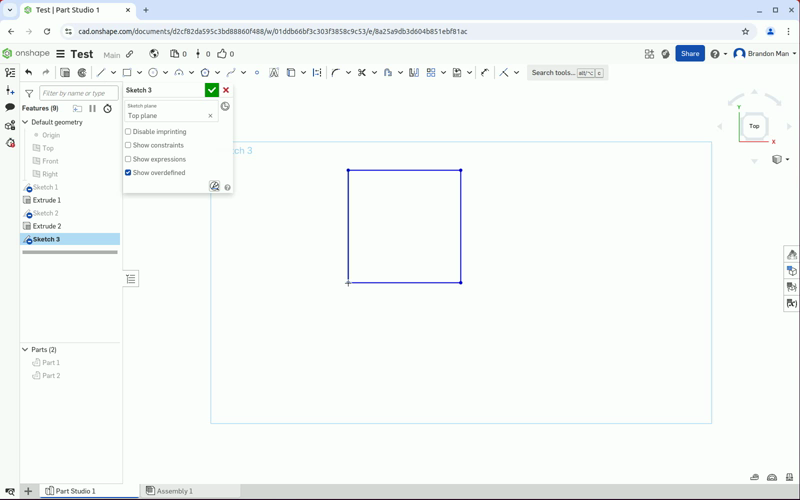
mouse_move(357, 182)
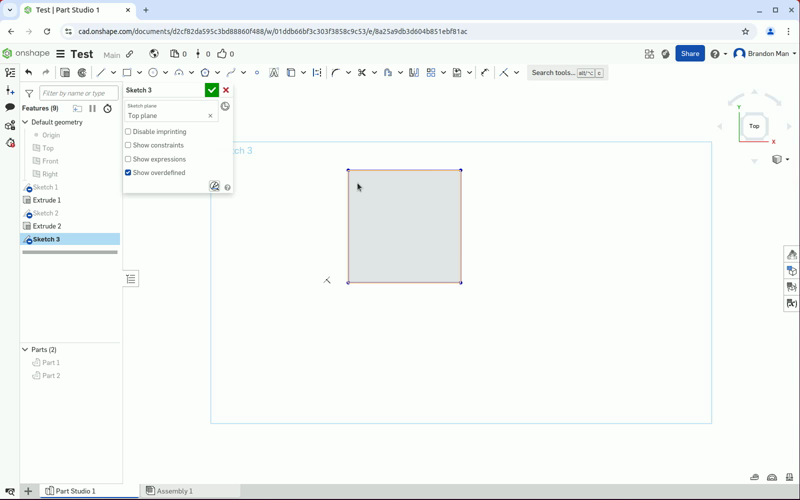
click(357, 182)
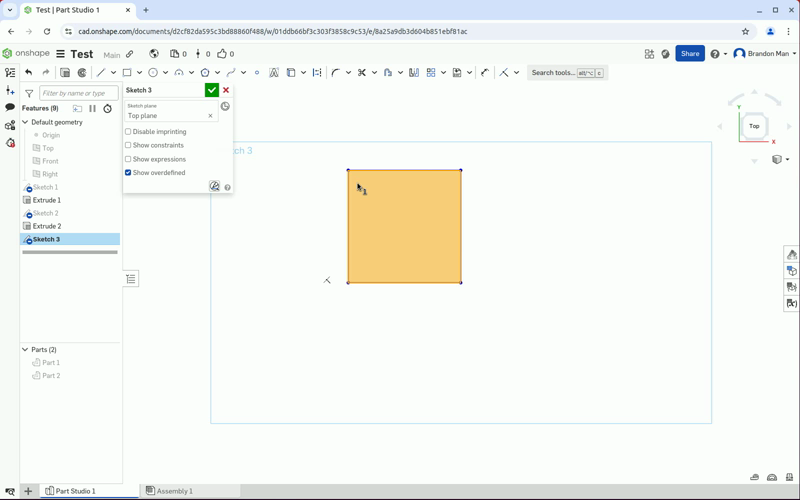
mouse_move(73, 352)
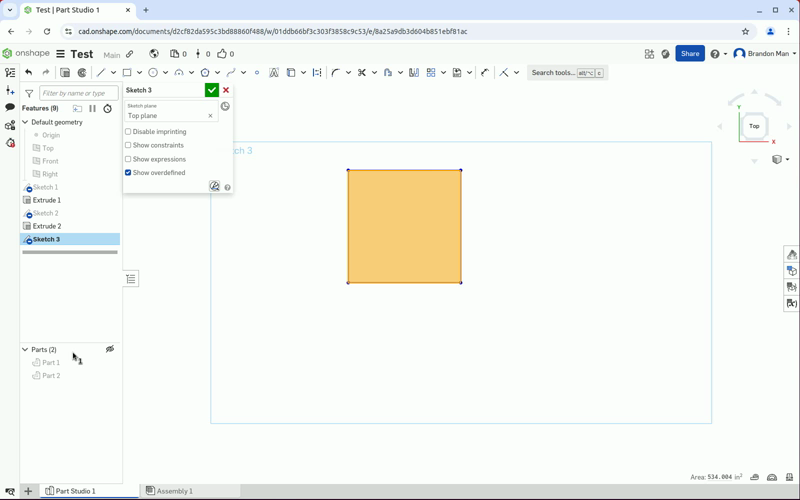
key(shift+y)
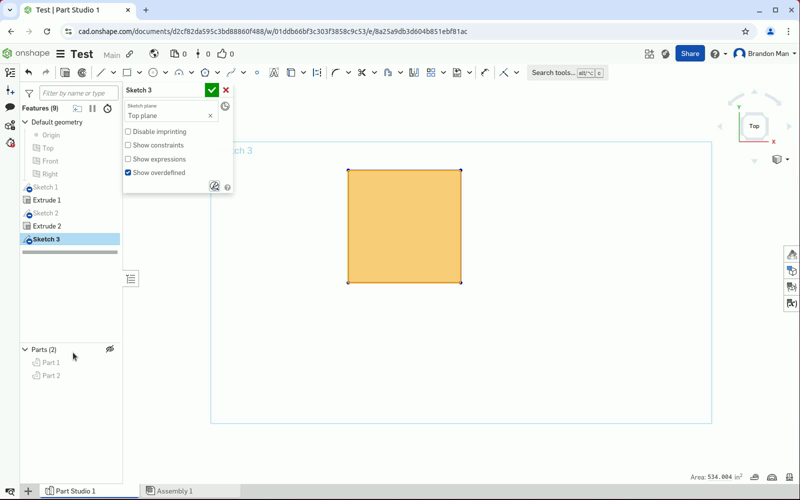
key(shift+e)
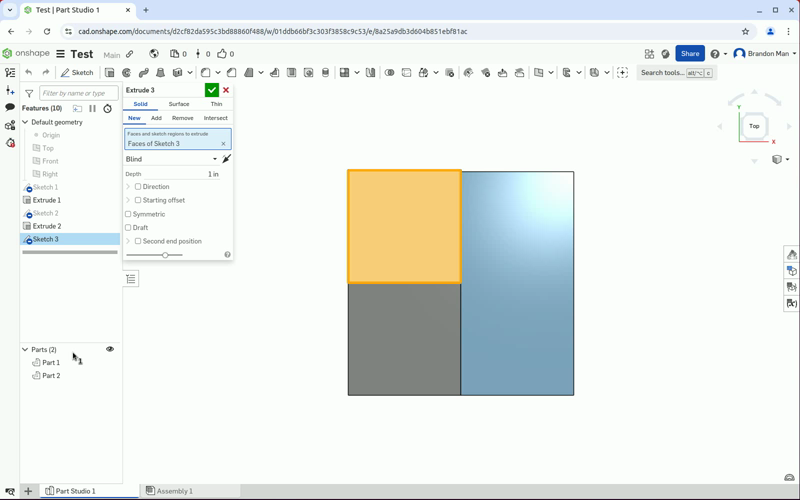
mouse_move(143, 106)
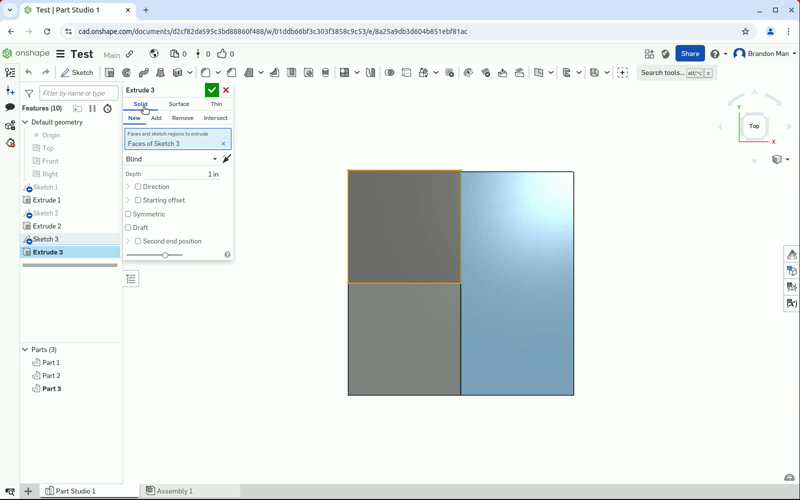
click(143, 106)
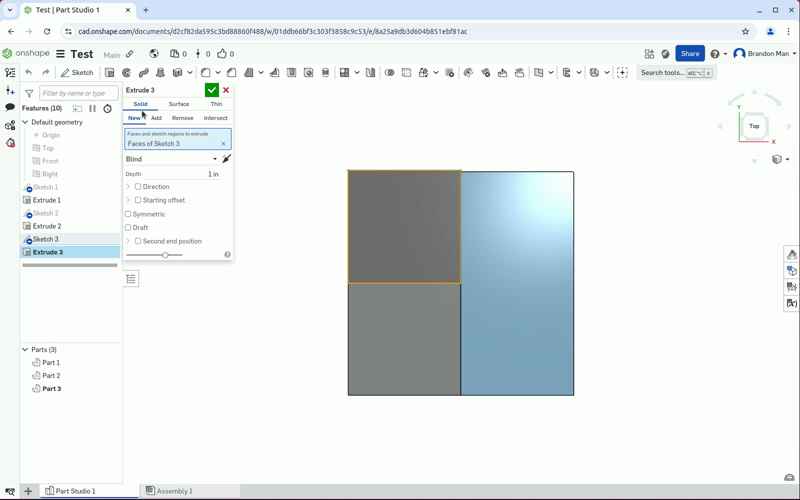
mouse_move(137, 120)
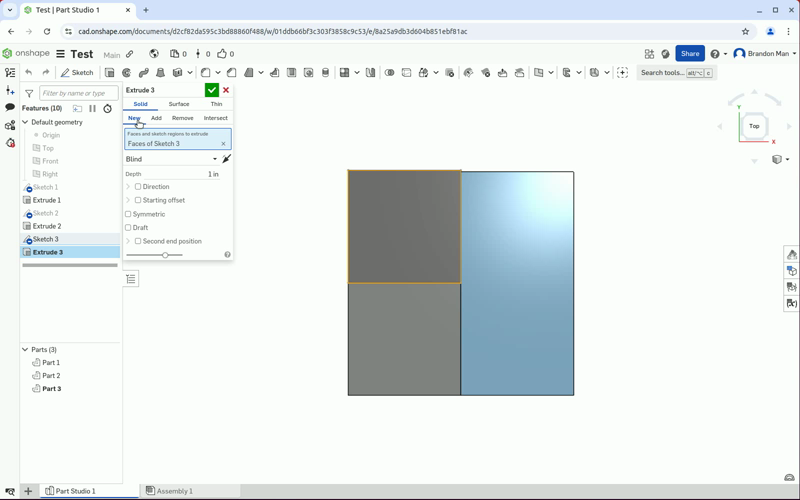
click(137, 120)
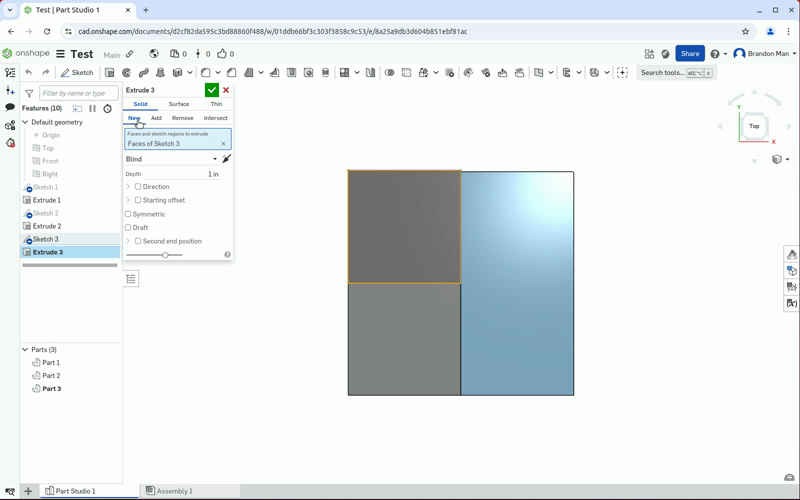
key(tab, 4)
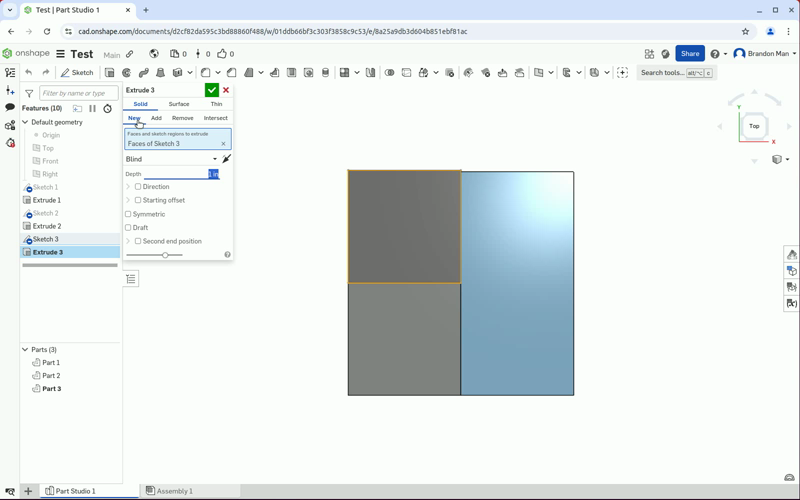
text(14.683)
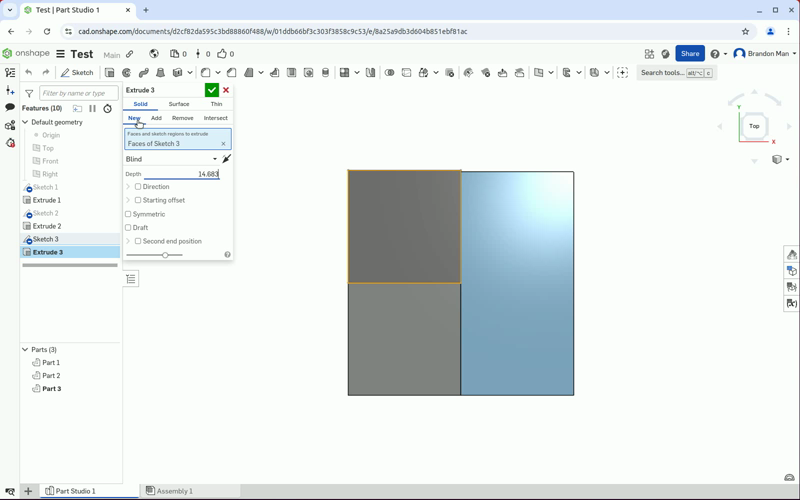
key(enter)
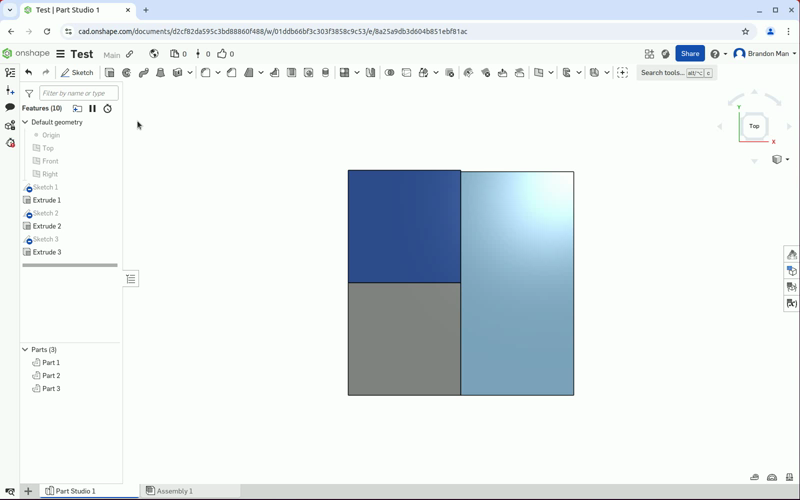
key(shift+h)
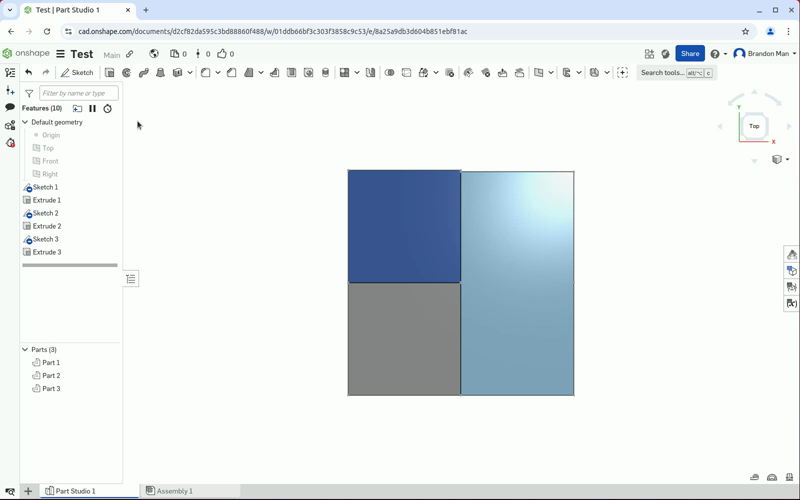
key(shift+h)
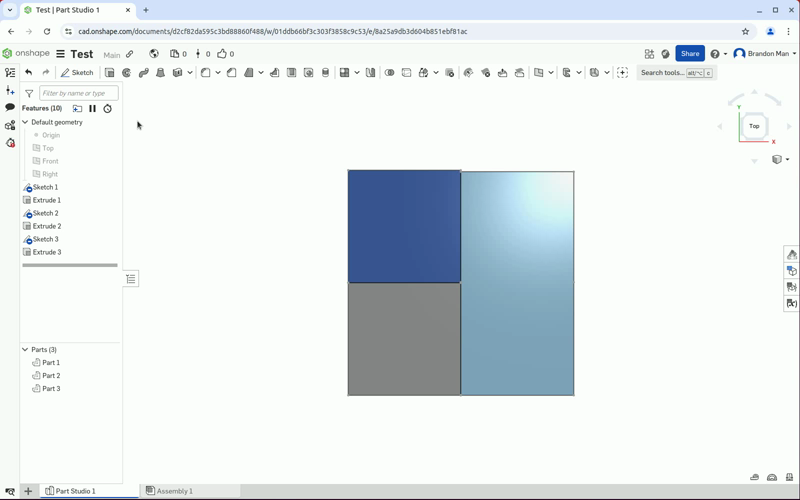
key(shift+7)
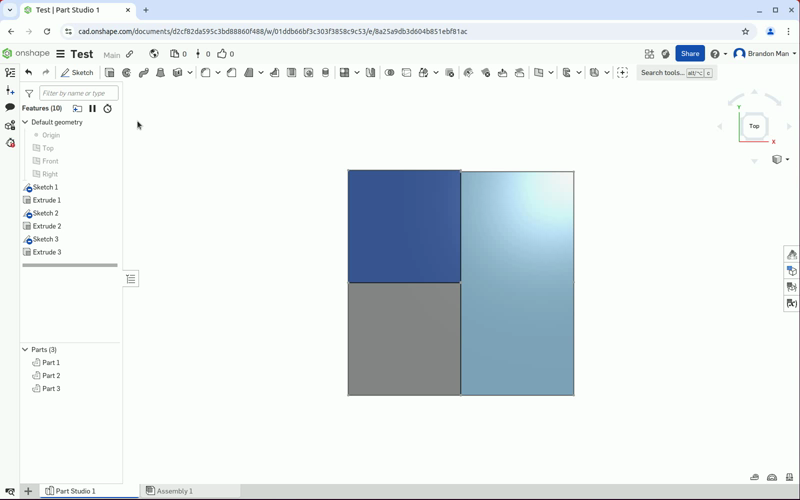
key(up, 3)
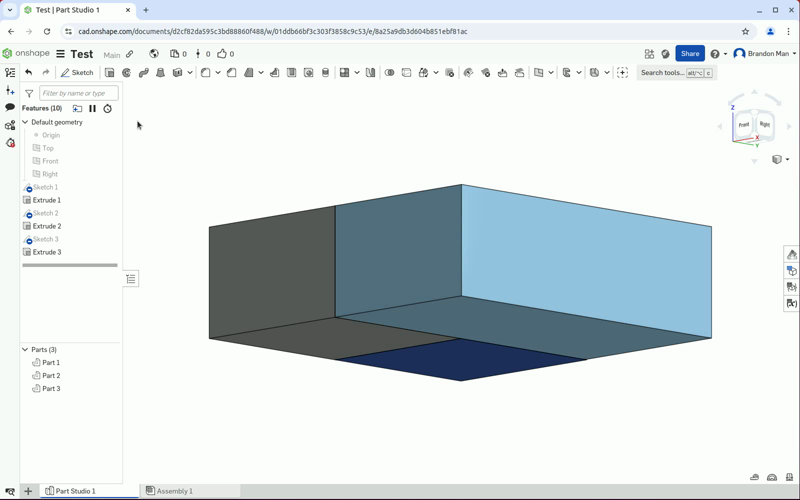
key(left, 3)
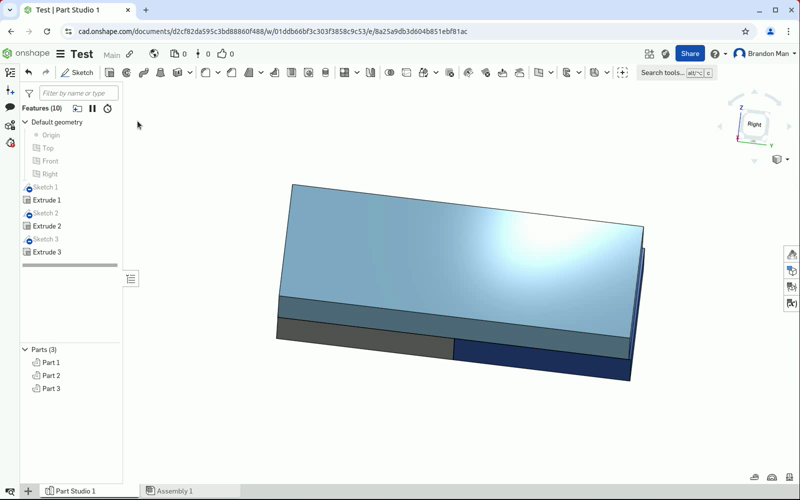
key(right, 3)
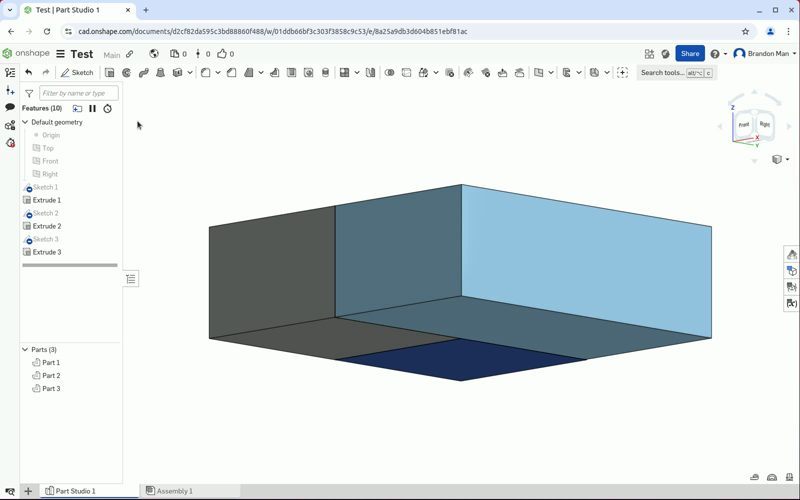
key(down, 3)
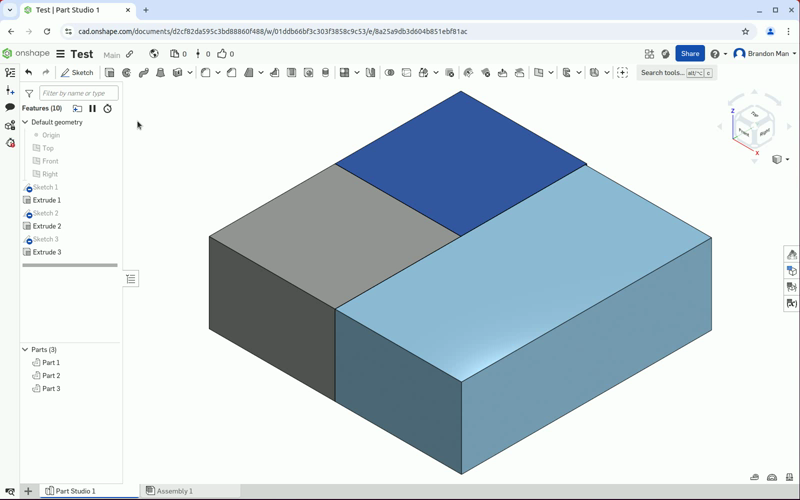
mouse_move(73, 189)
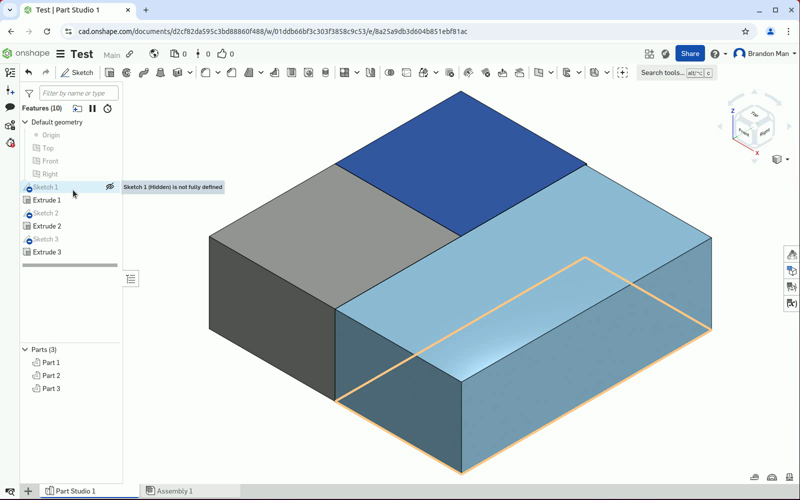
click(73, 189)